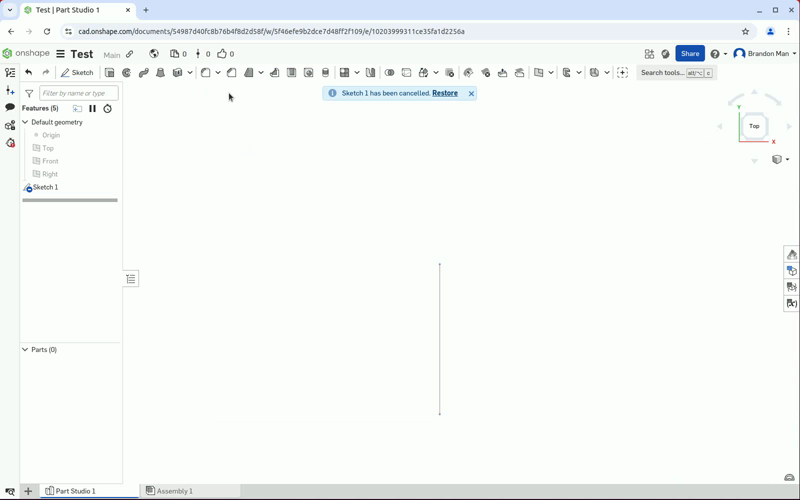
key(shift+h)
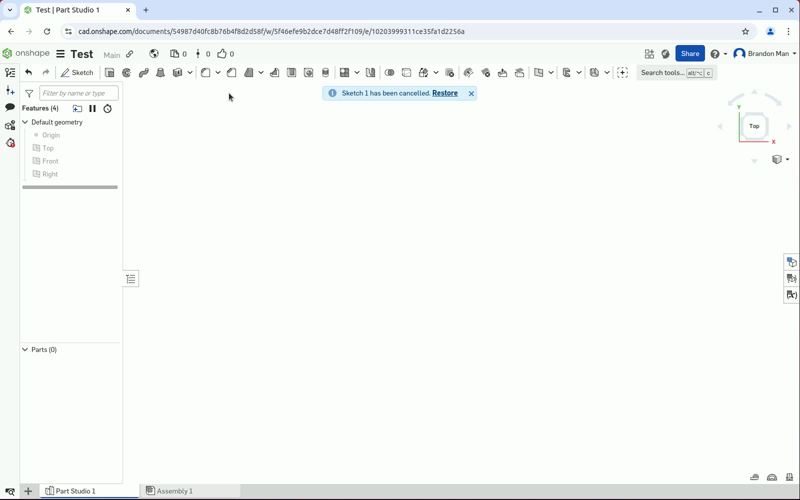
mouse_move(73, 352)
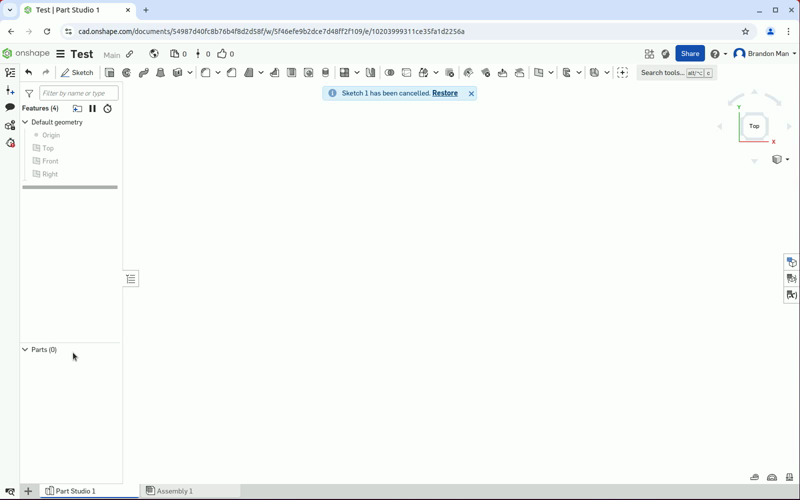
key(y)
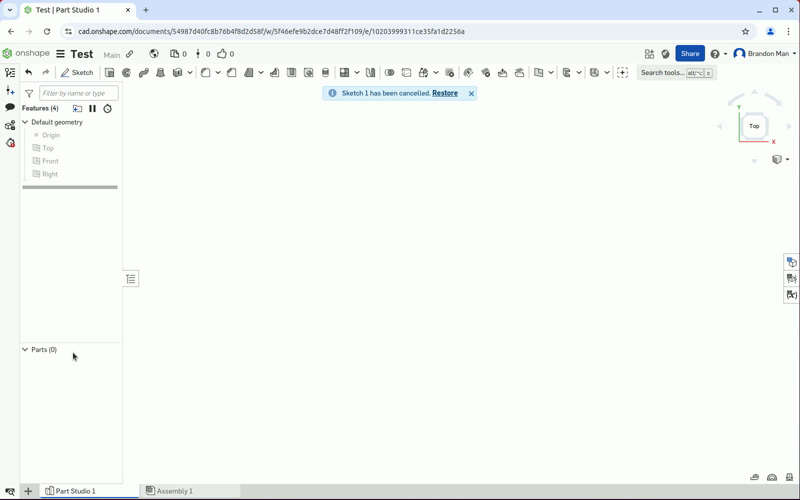
key(shift+p)
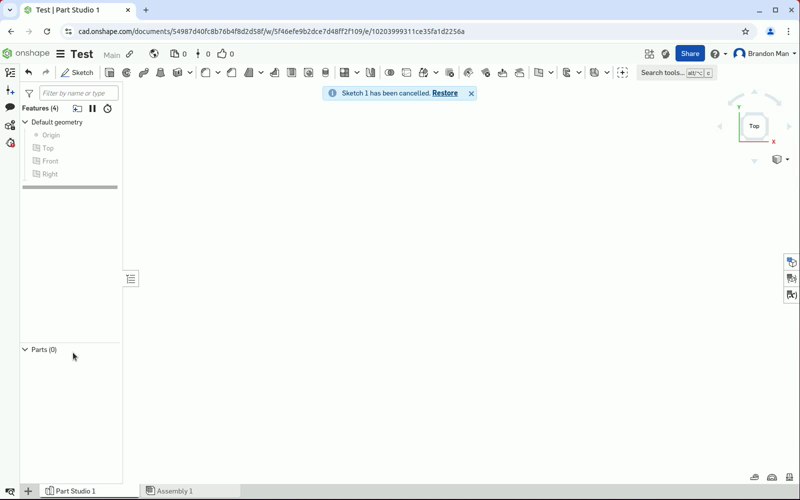
key(space)
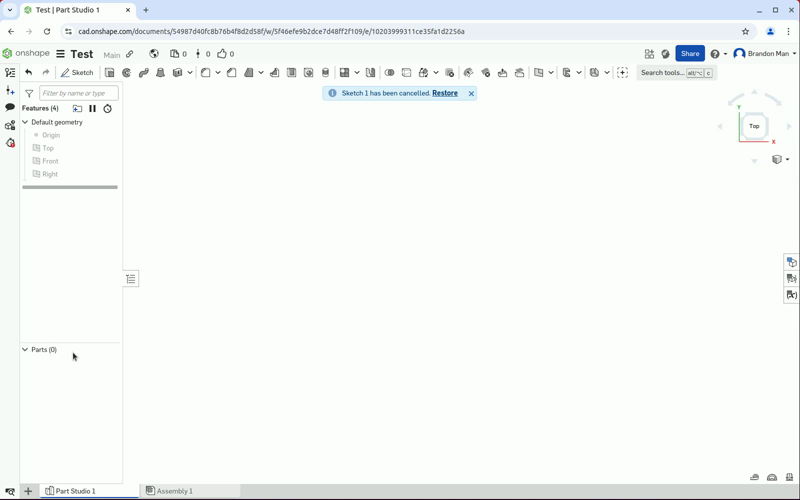
key_down(shift)
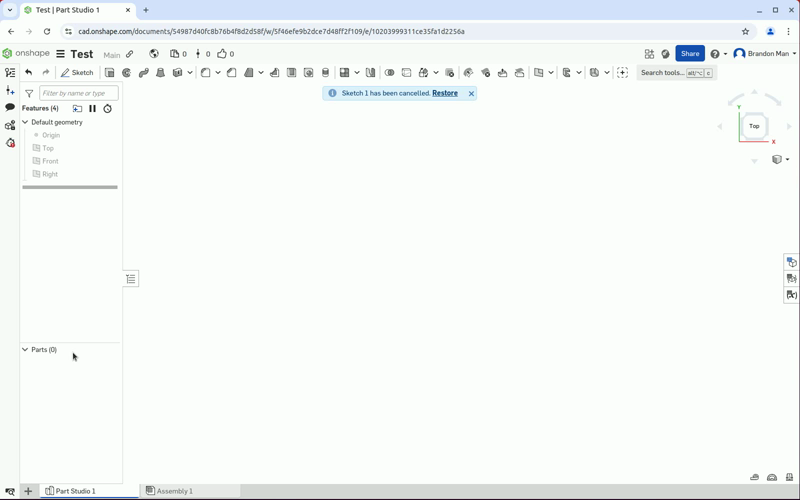
key(up)
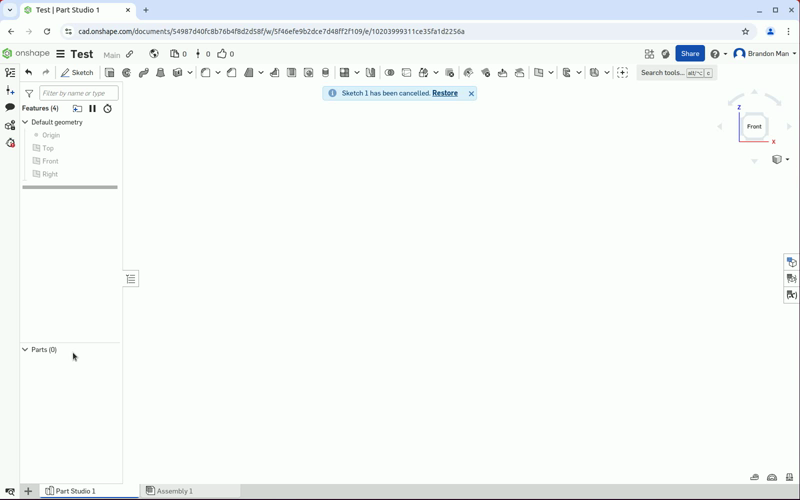
key_up(shift)
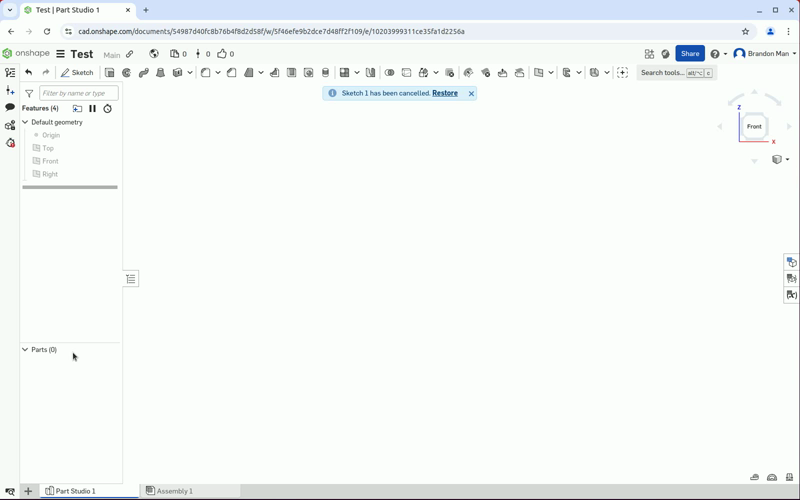
mouse_move(73, 352)
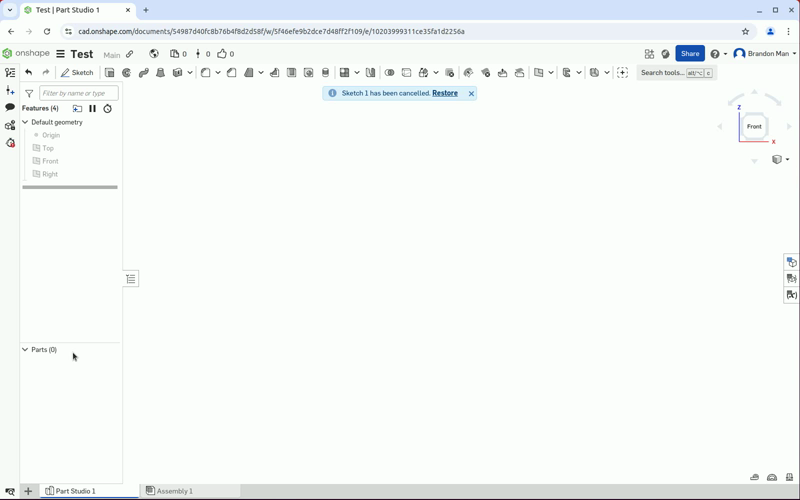
key(shift+y)
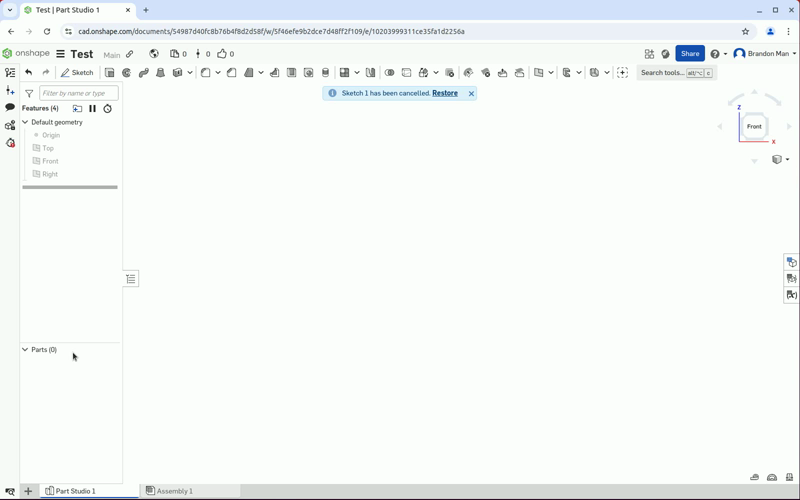
key(shift+s)
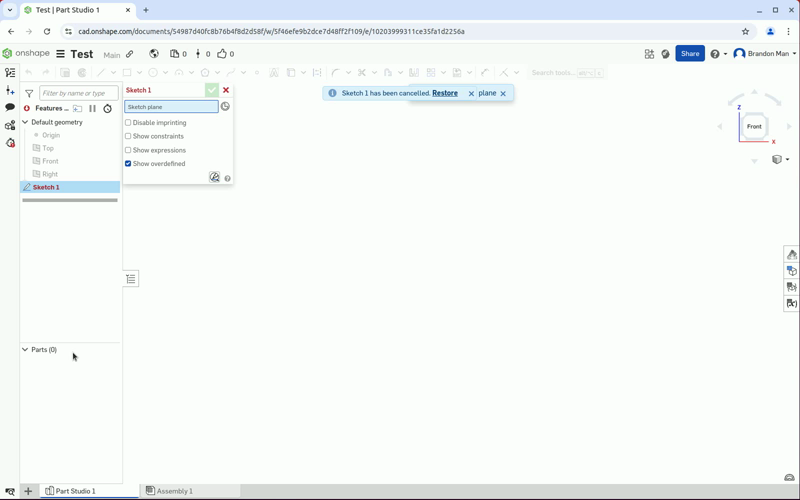
mouse_move(73, 163)
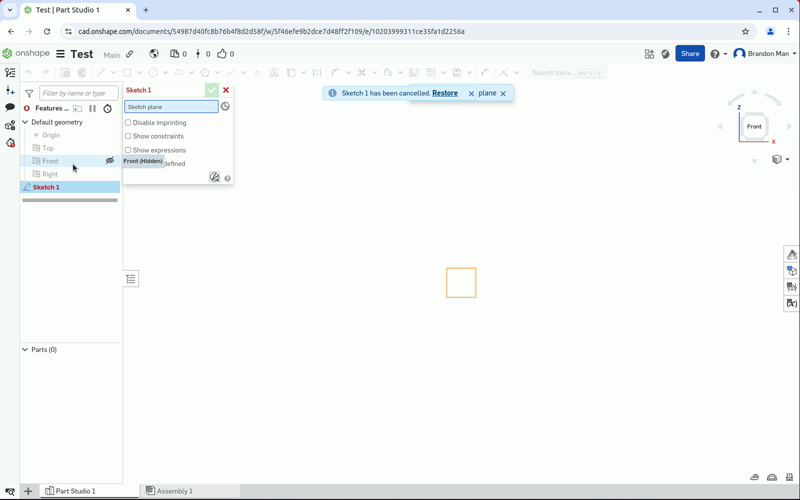
click(73, 163)
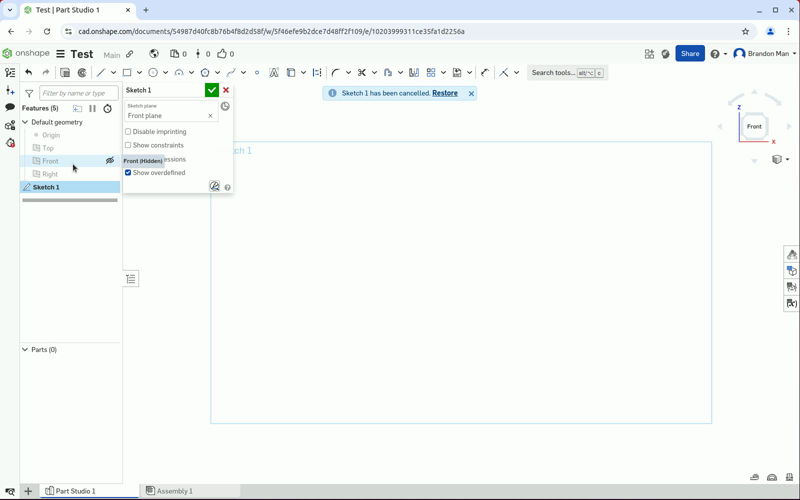
mouse_move(73, 352)
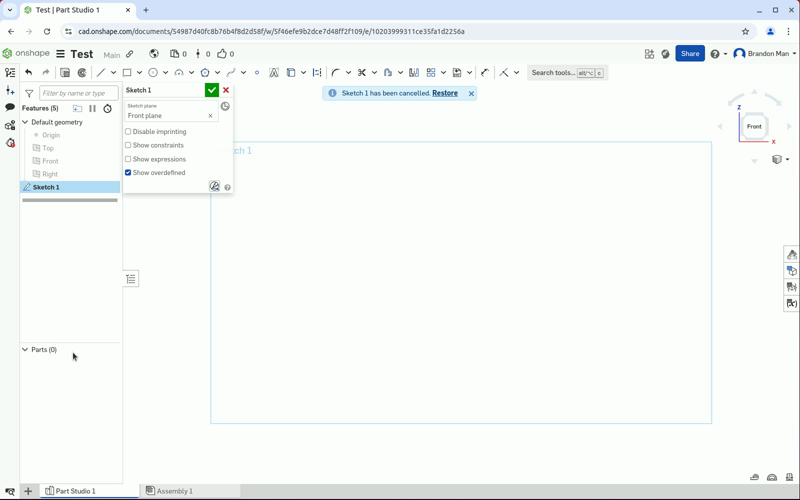
key(y)
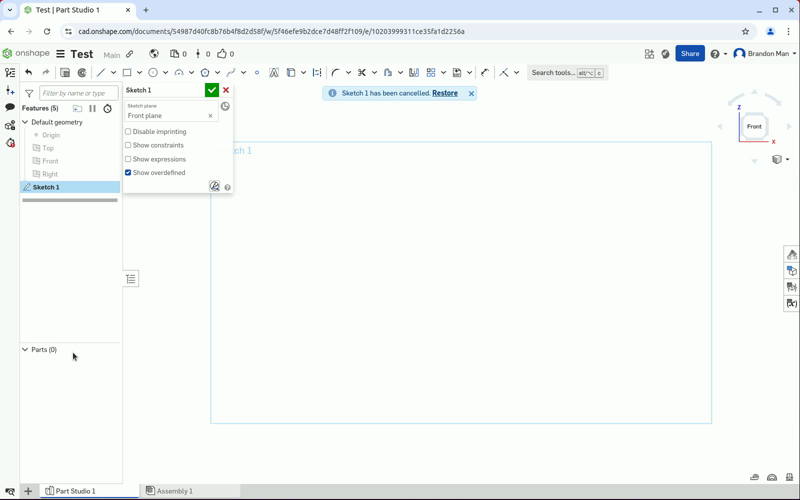
key(c)
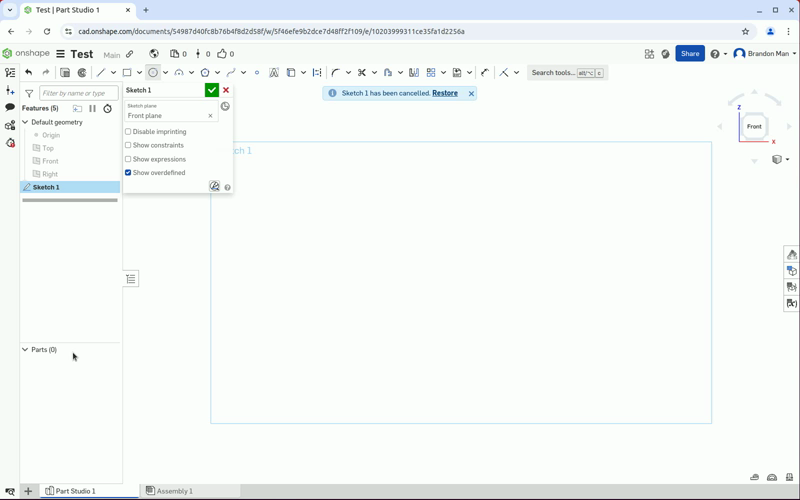
key_down(shift)
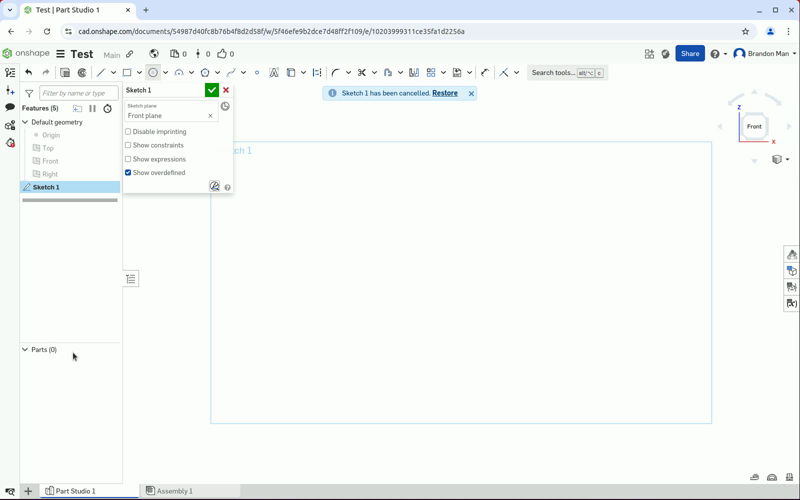
mouse_move(365, 238)
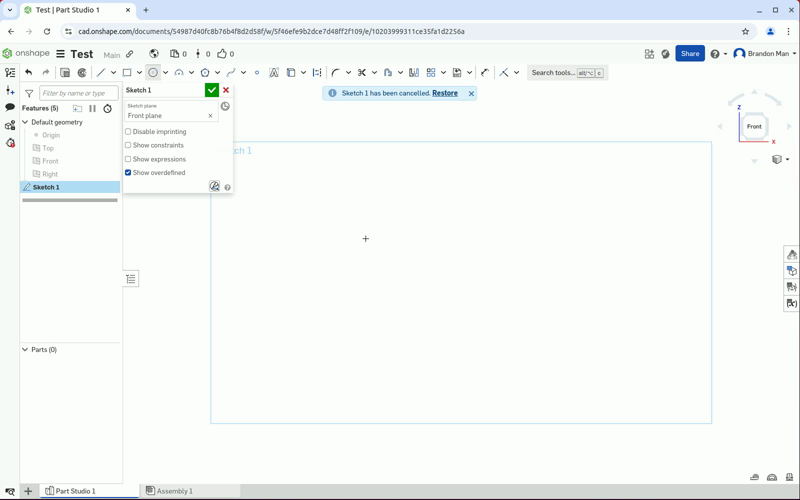
click(365, 238)
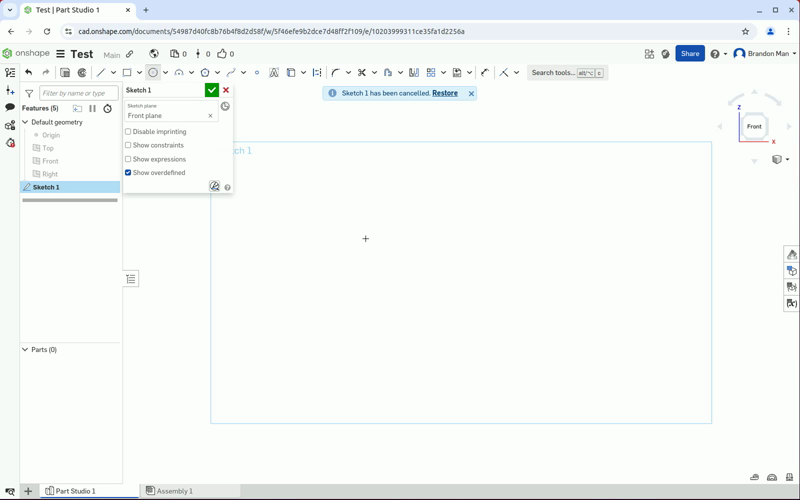
key_up(shift)
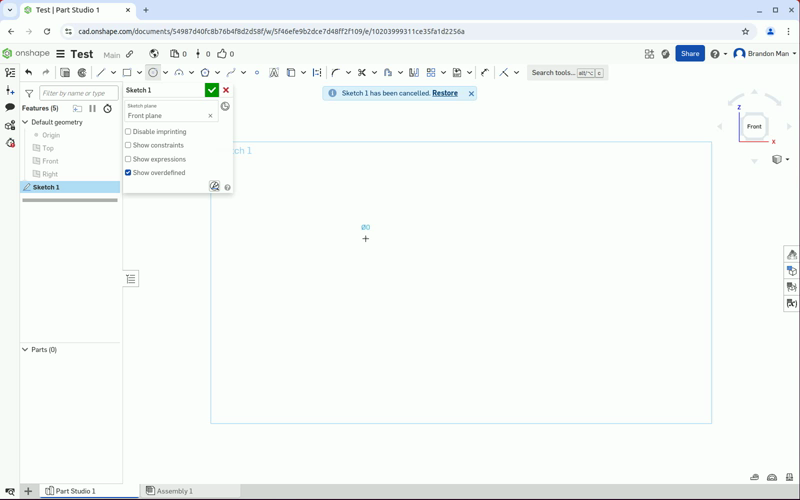
mouse_move(383, 238)
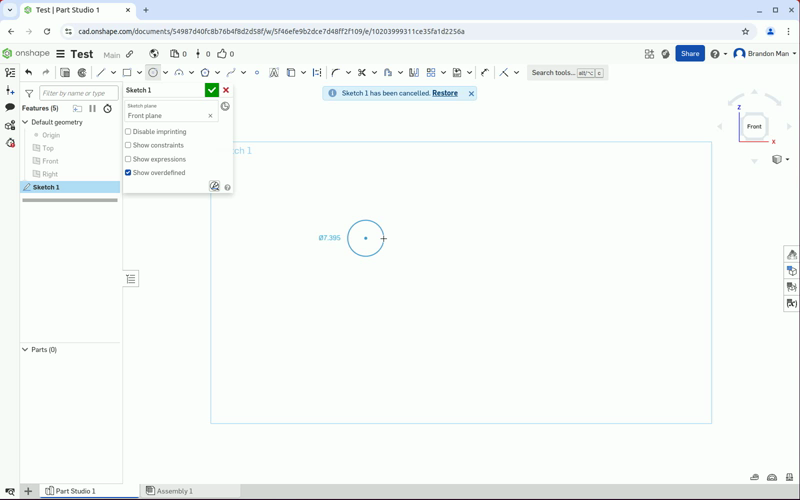
click(383, 238)
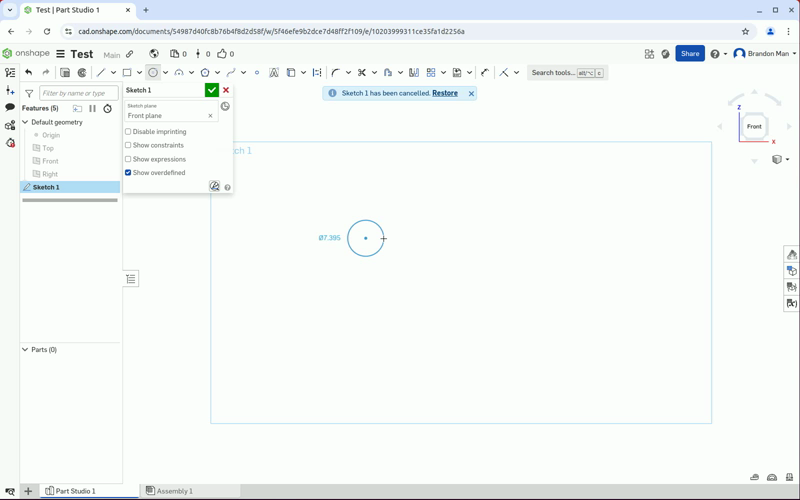
key(esc)
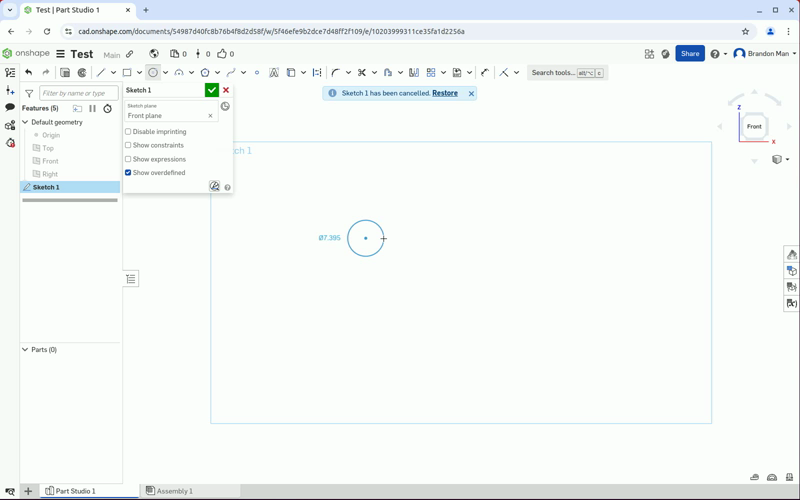
key(c)
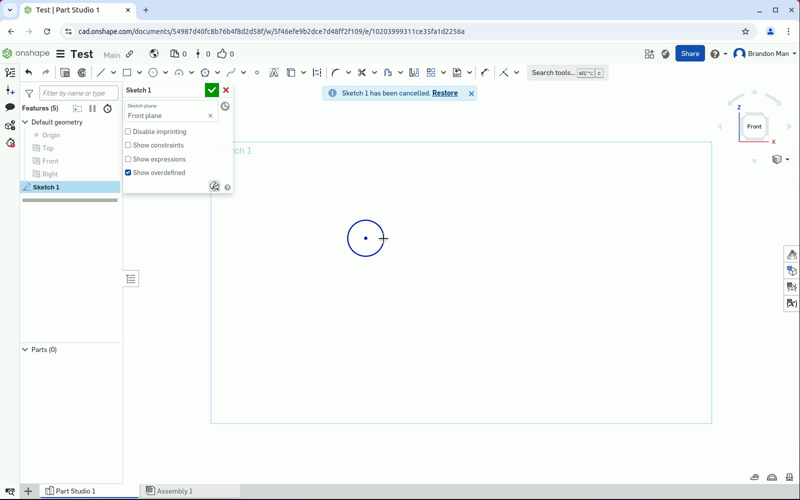
key_down(shift)
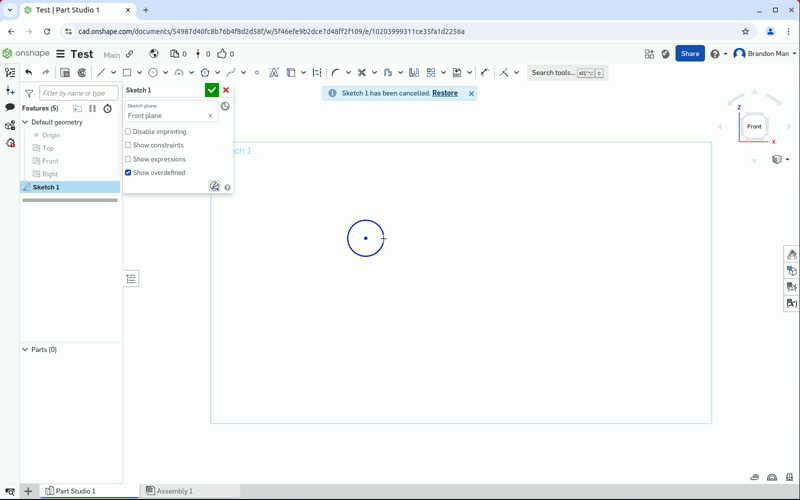
mouse_move(365, 238)
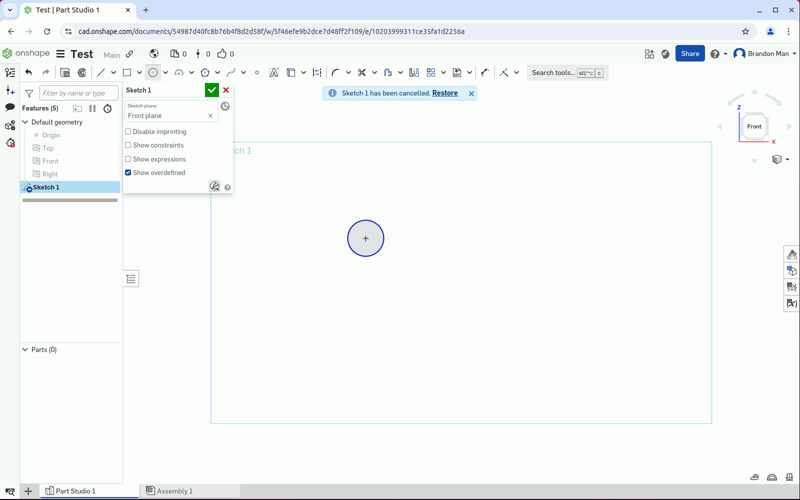
click(365, 238)
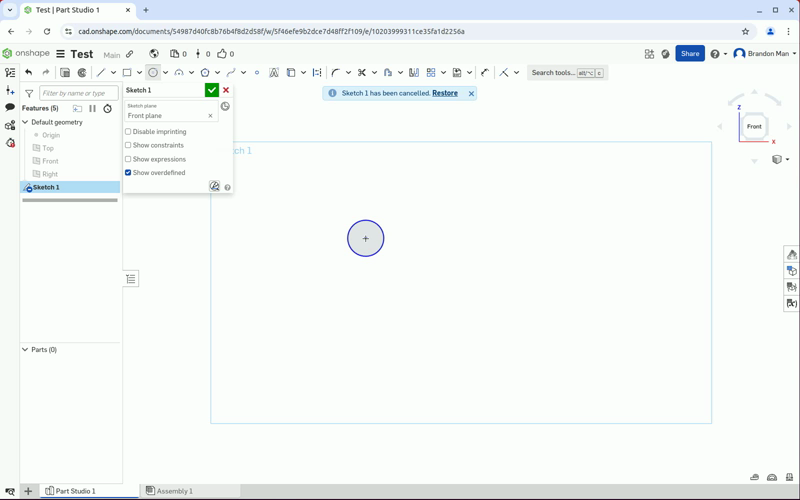
key_up(shift)
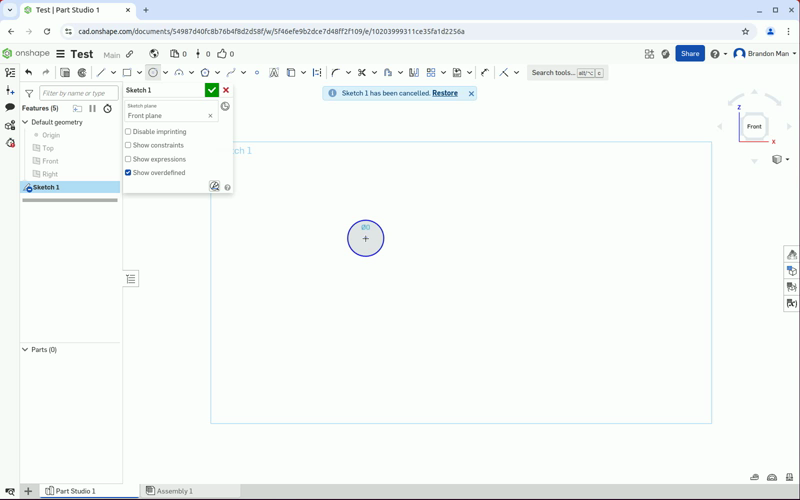
mouse_move(367, 238)
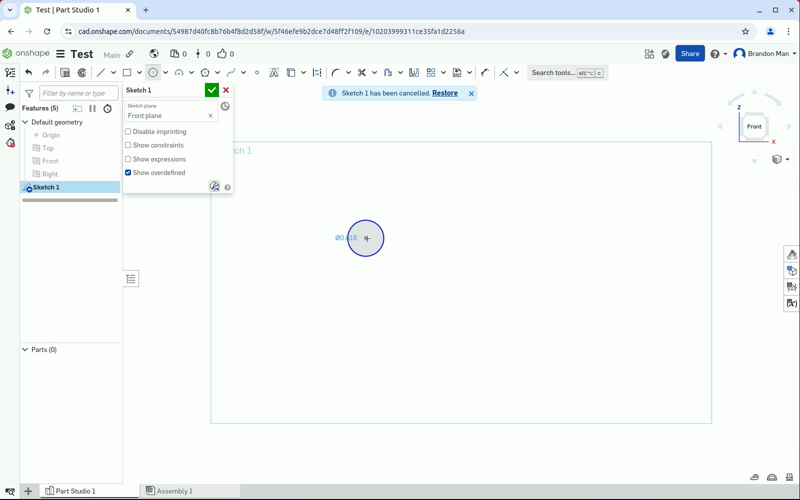
scroll(6)
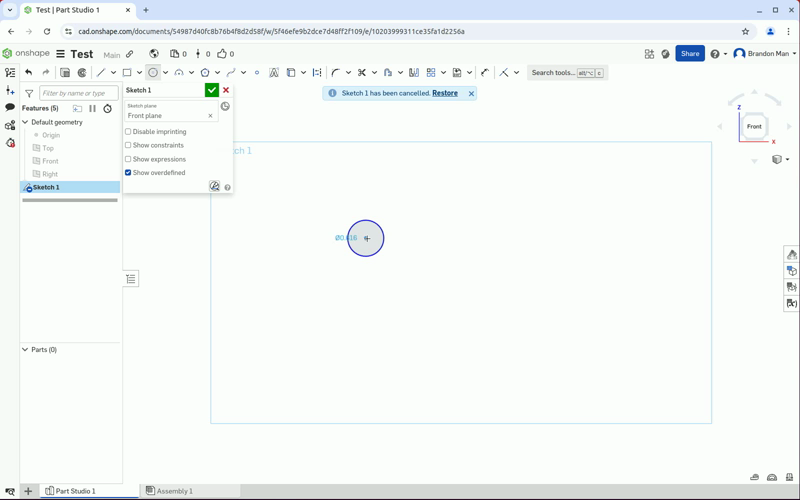
scroll(6)
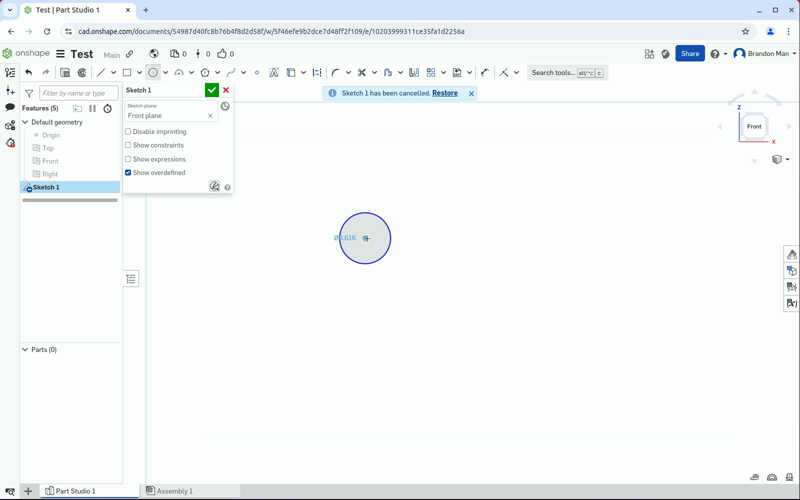
scroll(6)
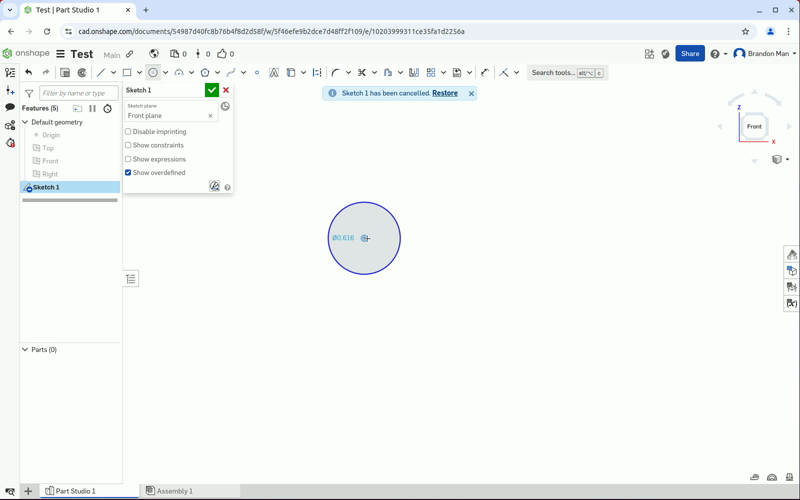
scroll(6)
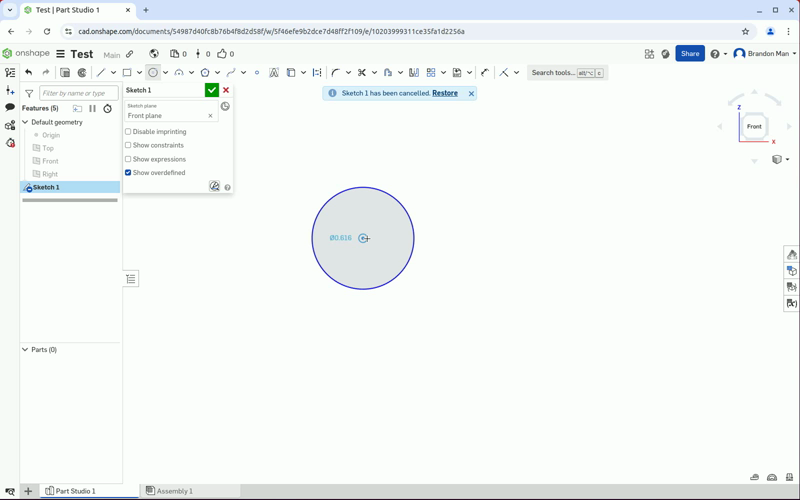
scroll(6)
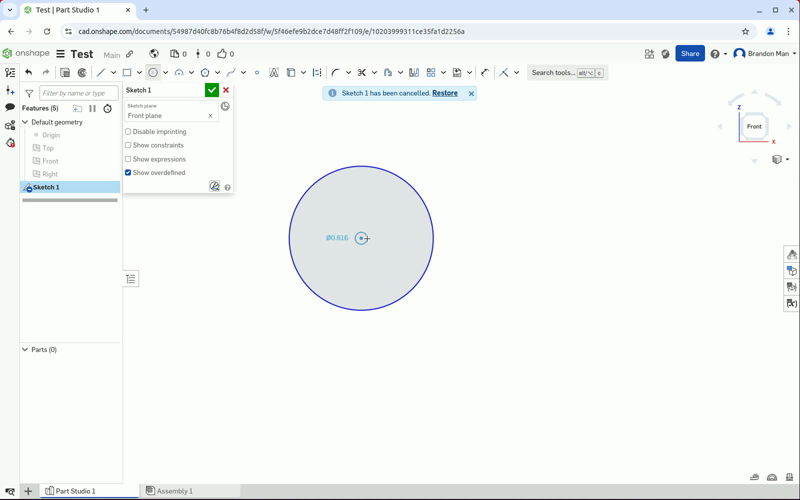
scroll(6)
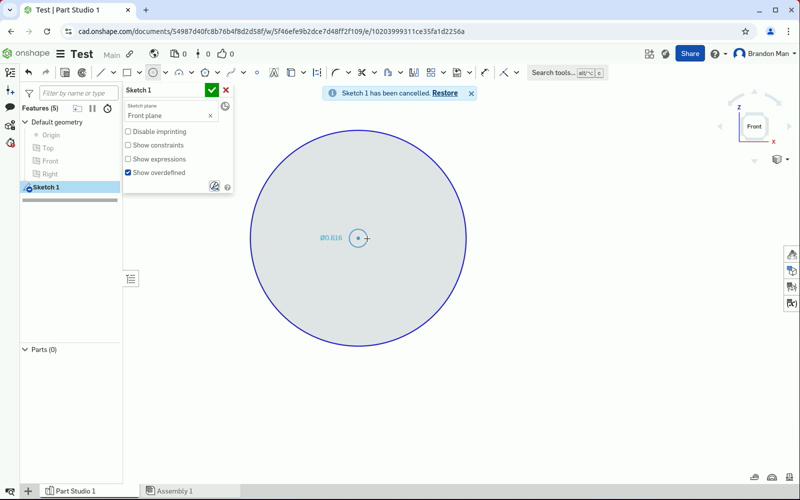
scroll(6)
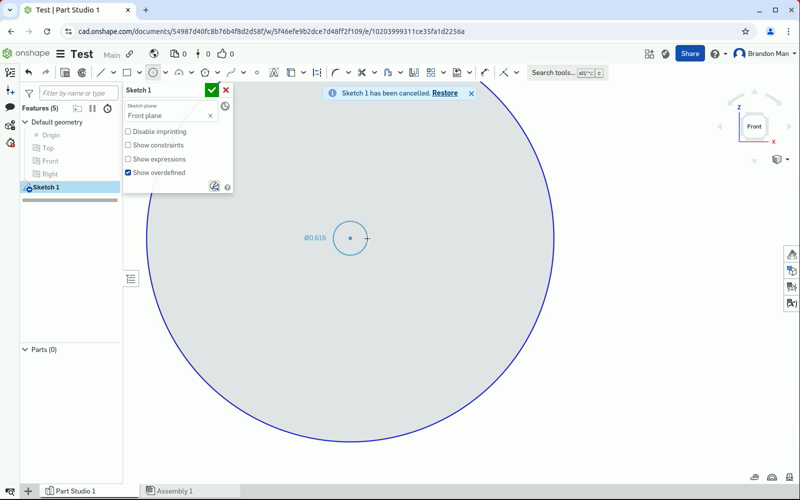
click(367, 238)
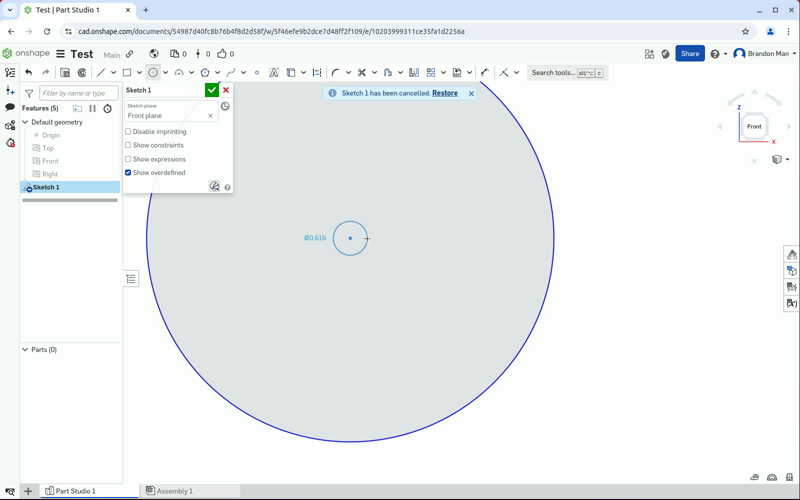
scroll(-6)
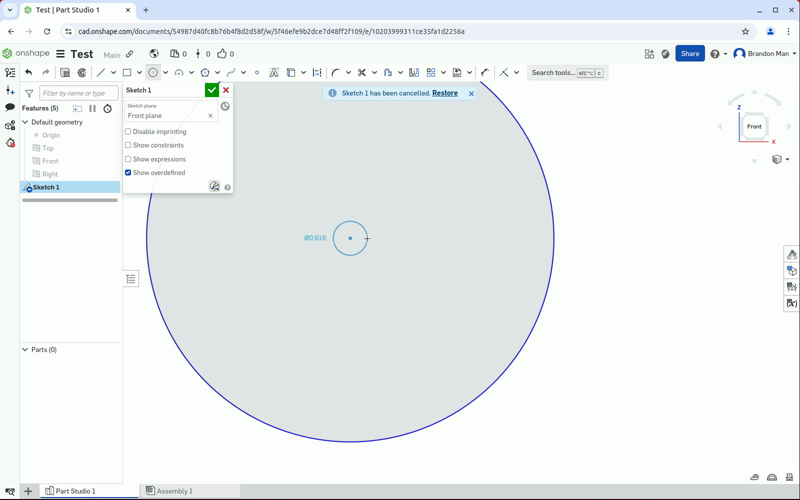
scroll(-6)
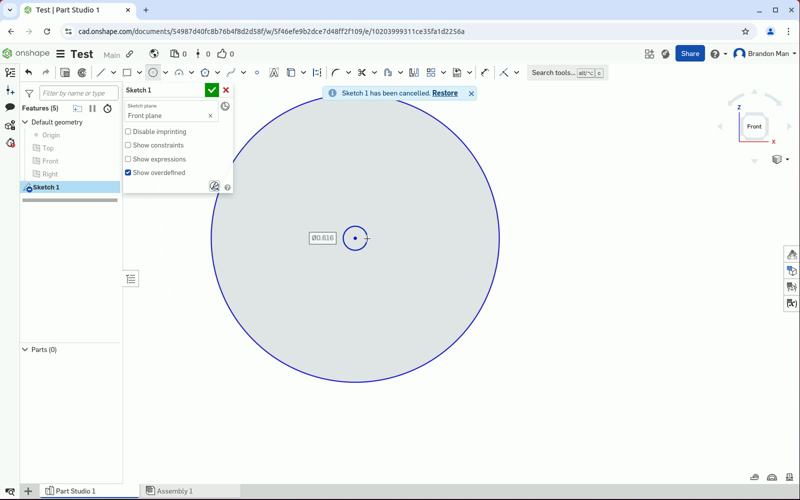
scroll(-6)
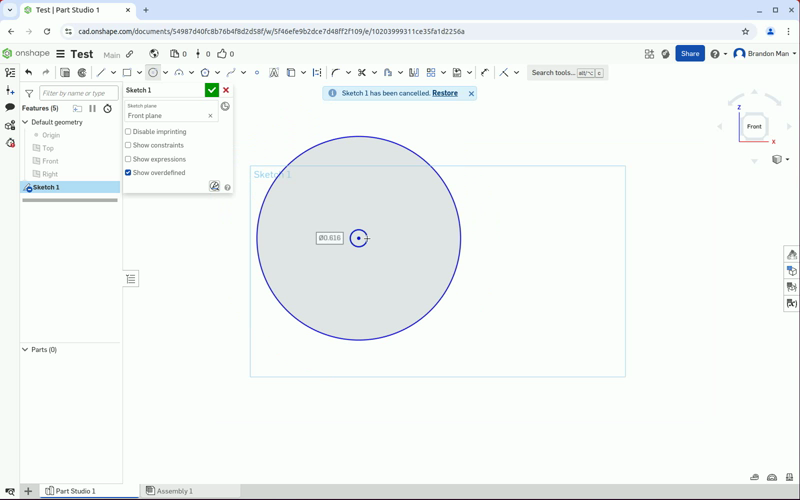
scroll(-6)
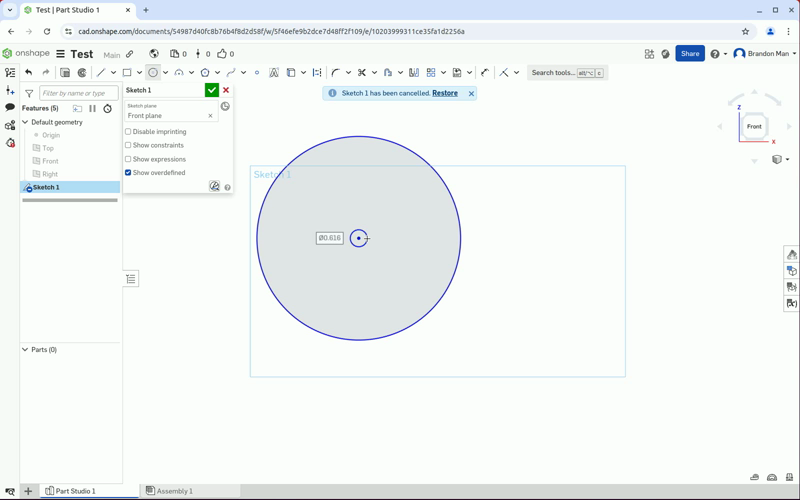
scroll(-6)
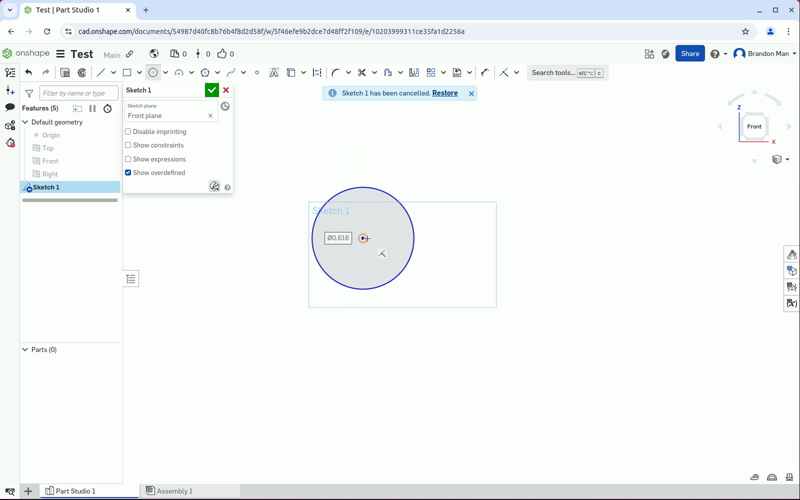
scroll(-6)
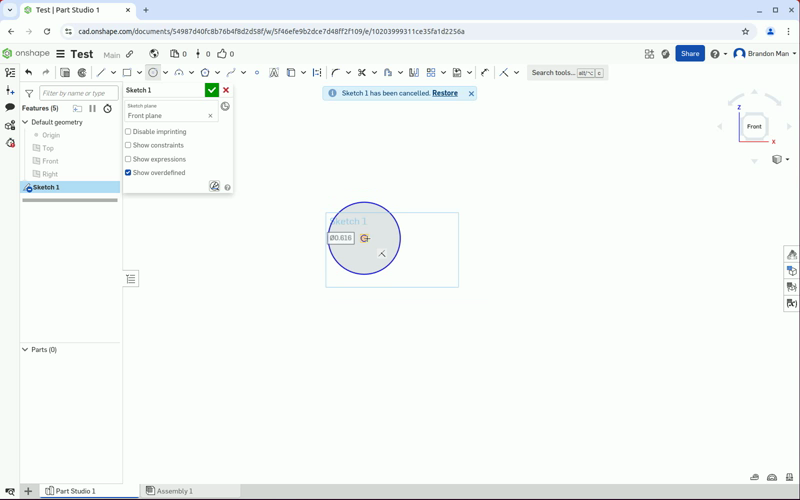
scroll(-6)
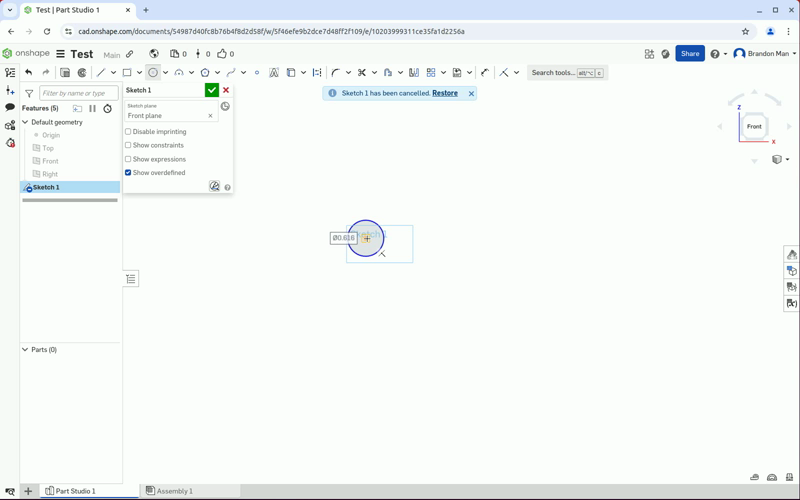
key(esc)
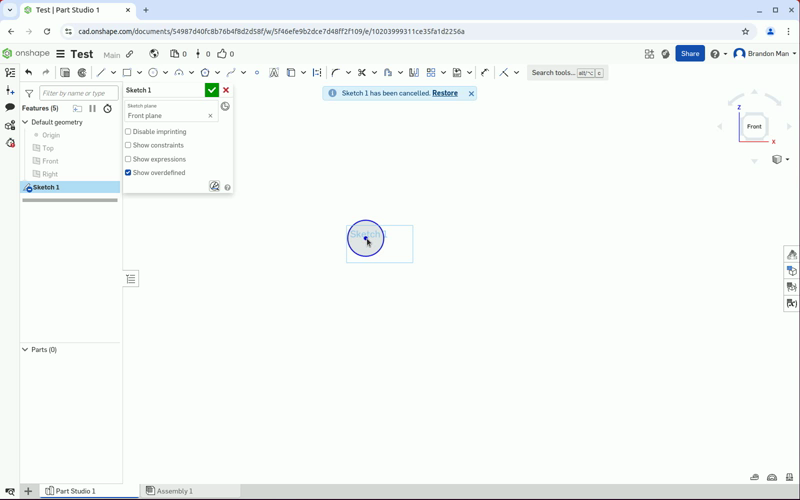
mouse_move(372, 236)
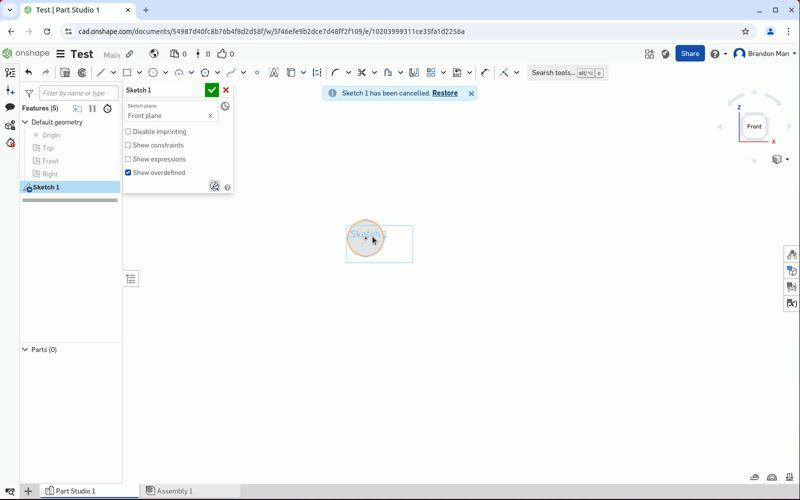
scroll(6)
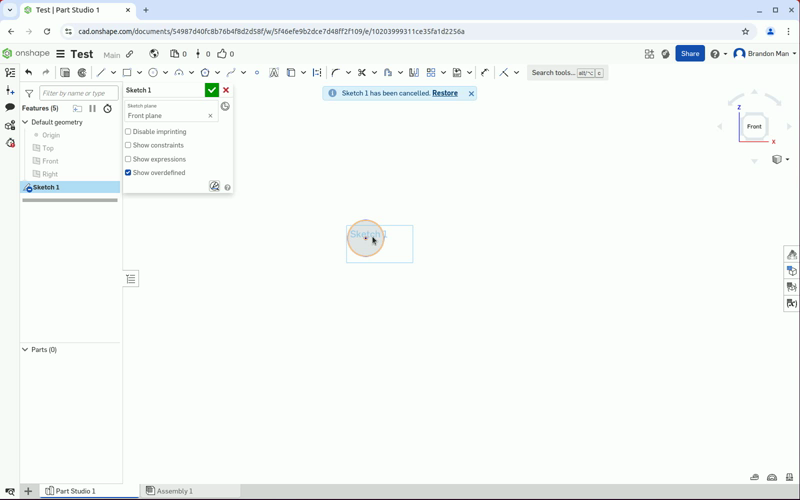
scroll(6)
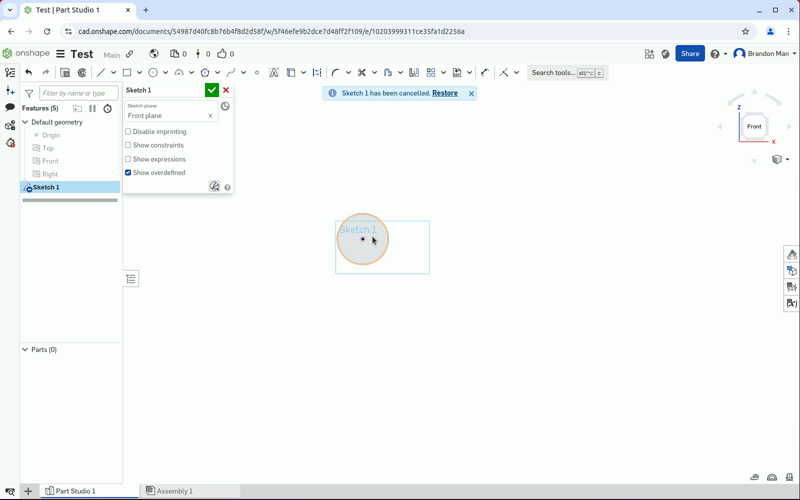
scroll(6)
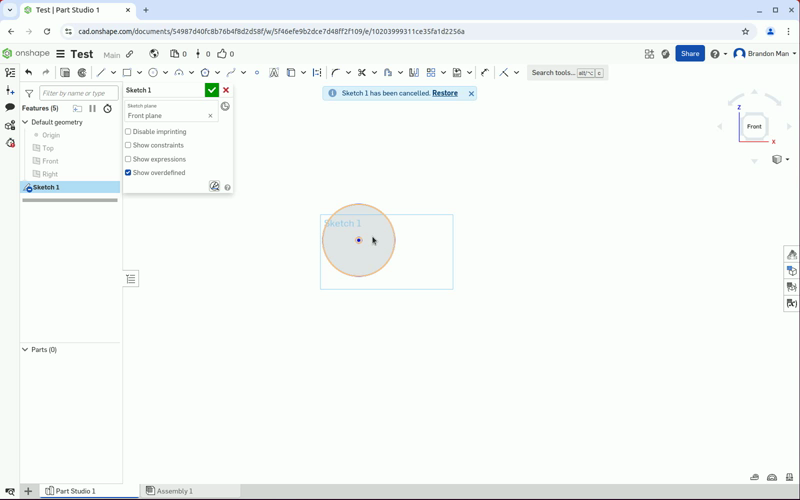
scroll(6)
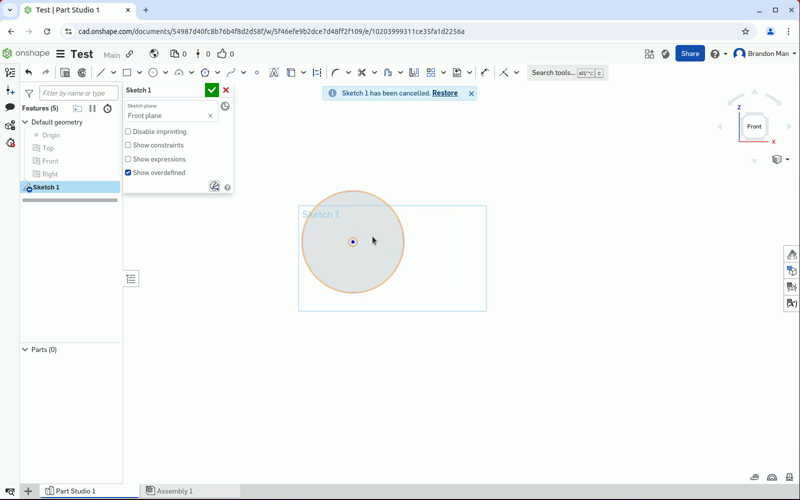
scroll(6)
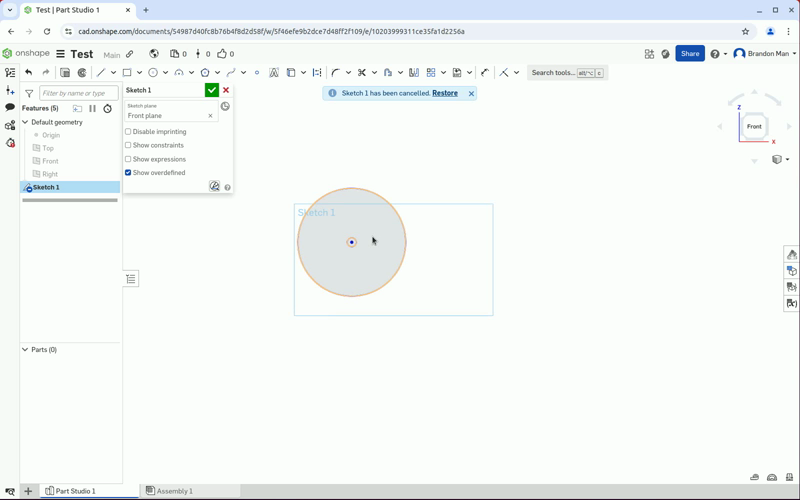
scroll(6)
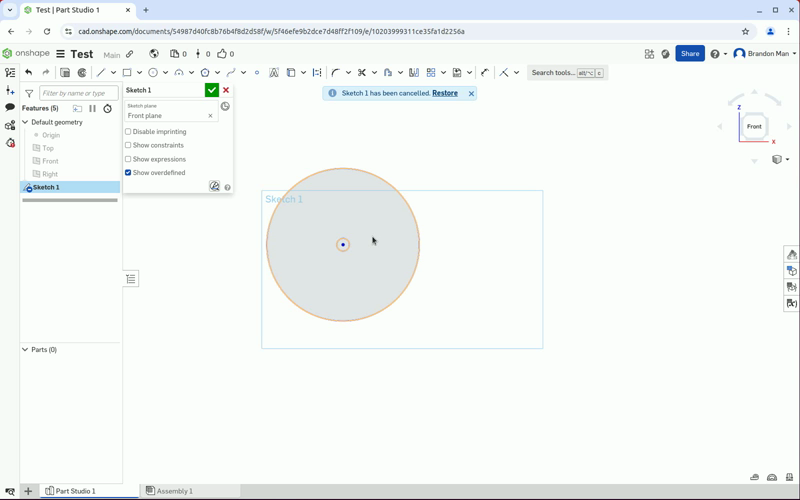
scroll(6)
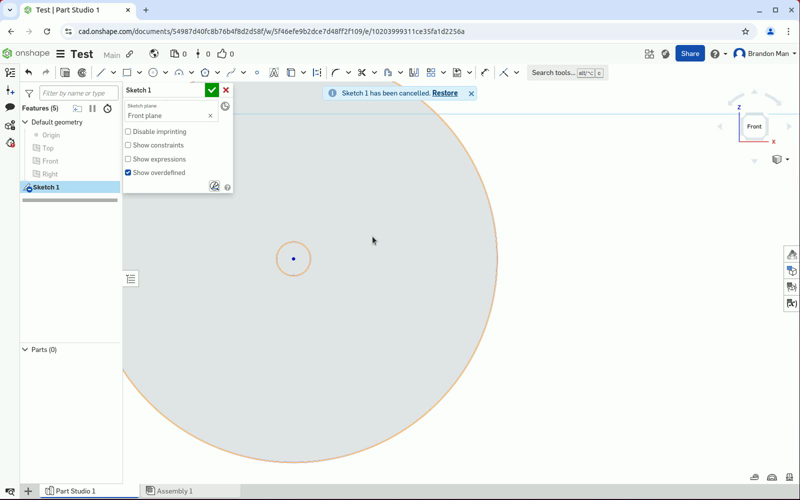
click(372, 236)
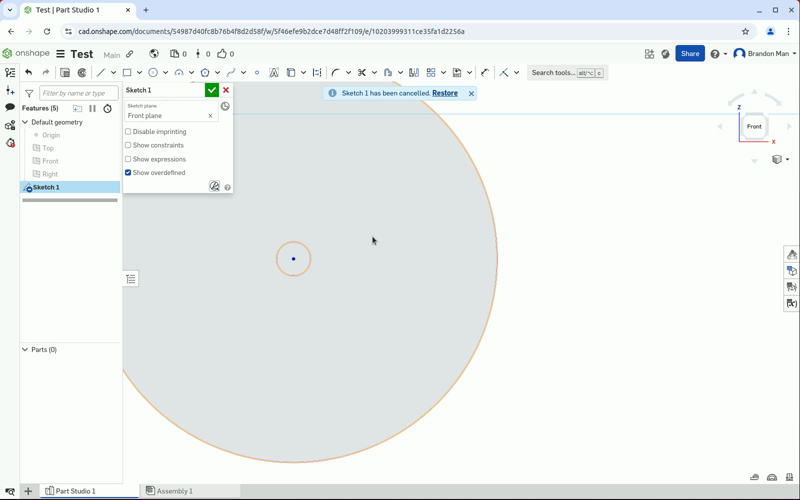
scroll(-6)
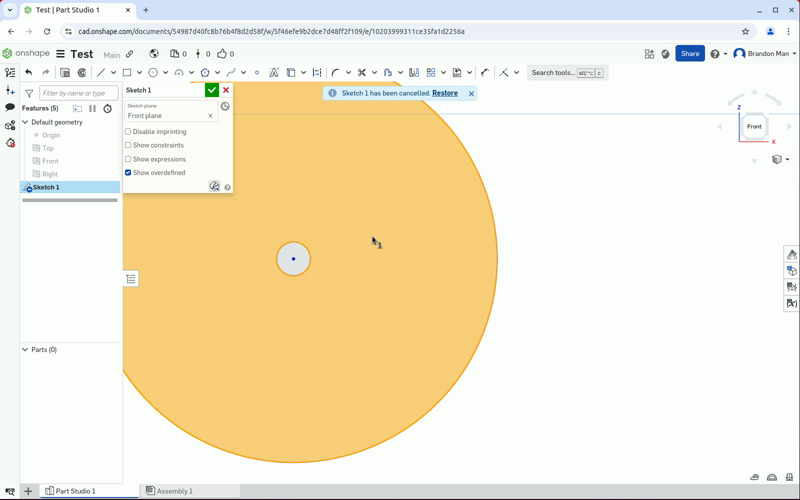
scroll(-6)
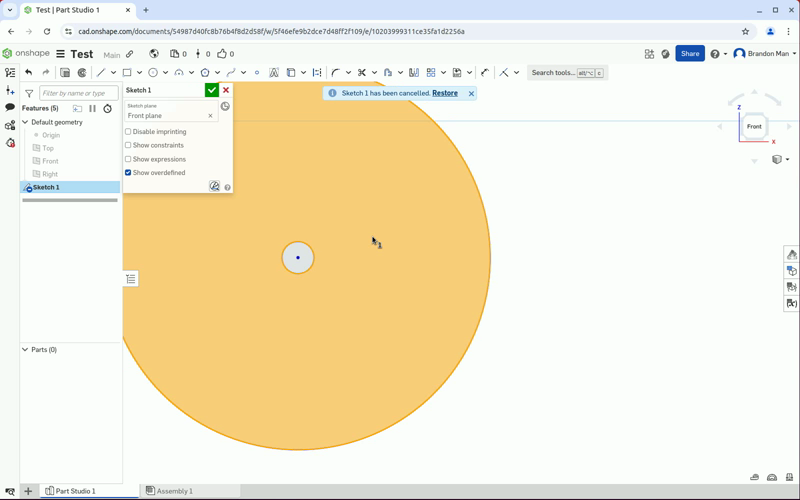
scroll(-6)
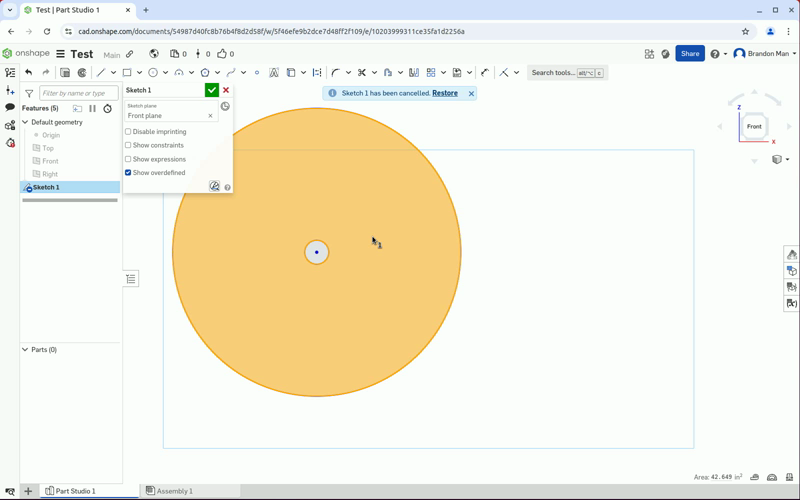
scroll(-6)
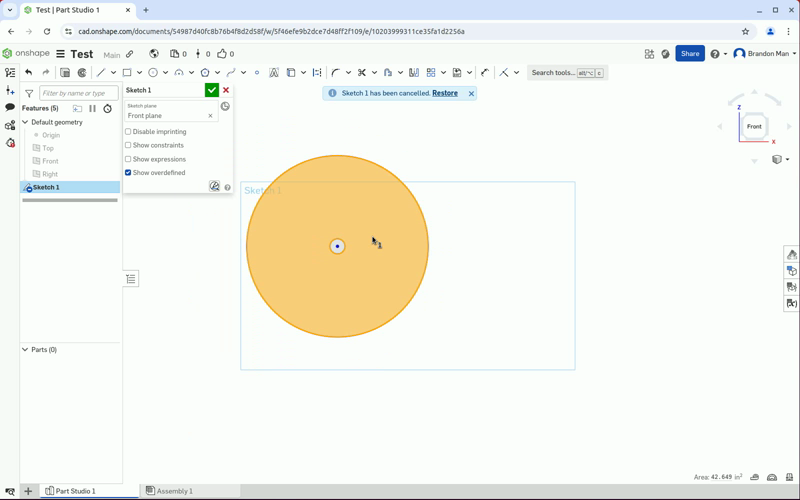
scroll(-6)
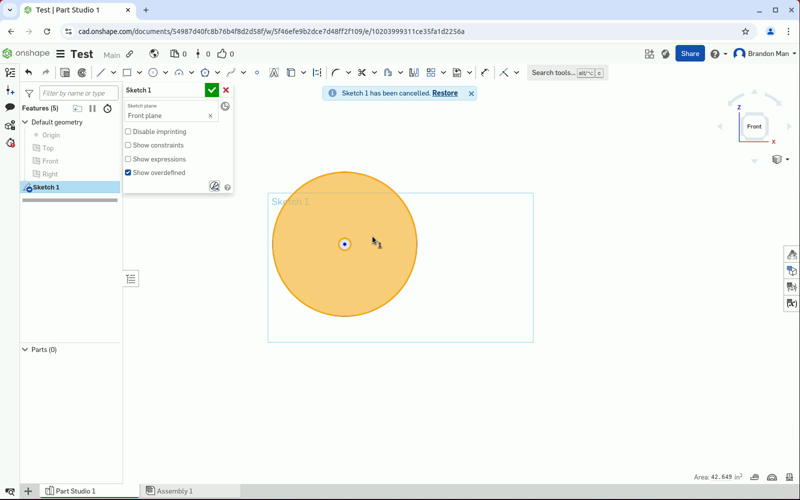
scroll(-6)
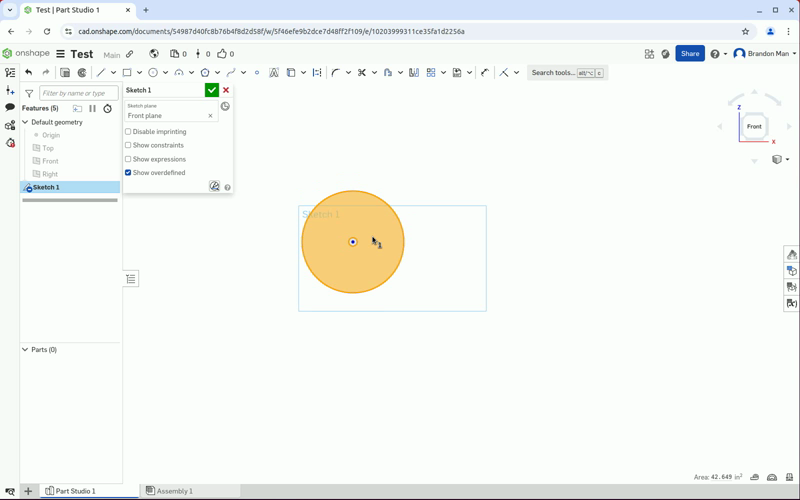
scroll(-6)
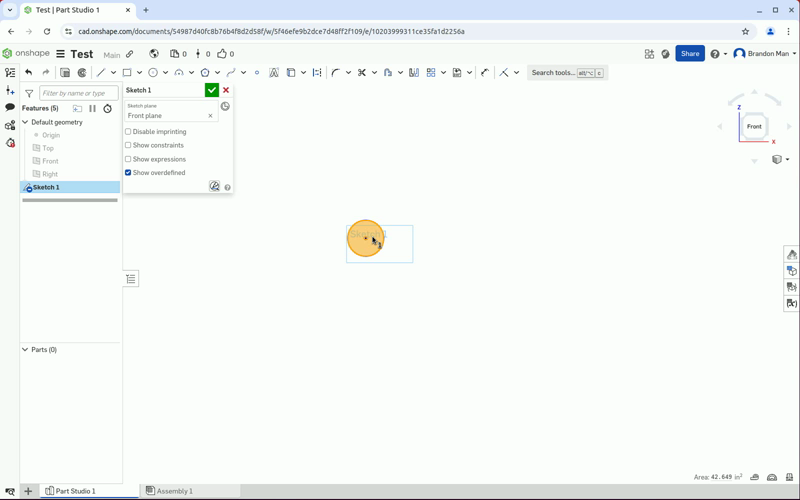
mouse_move(73, 352)
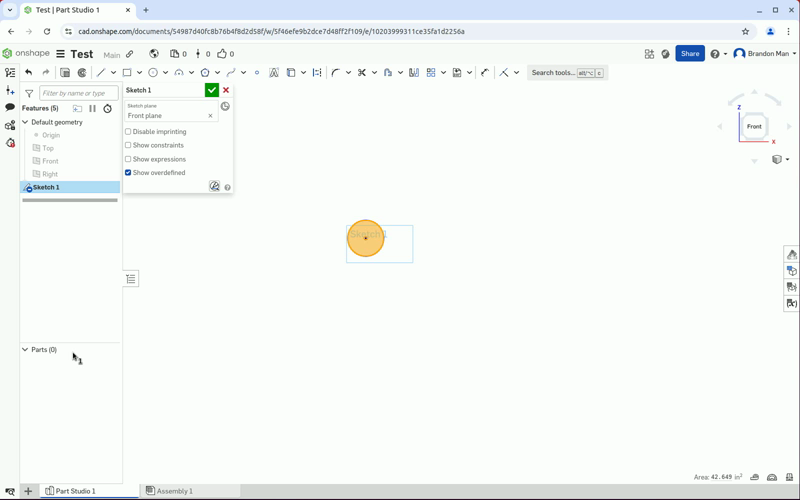
key(shift+y)
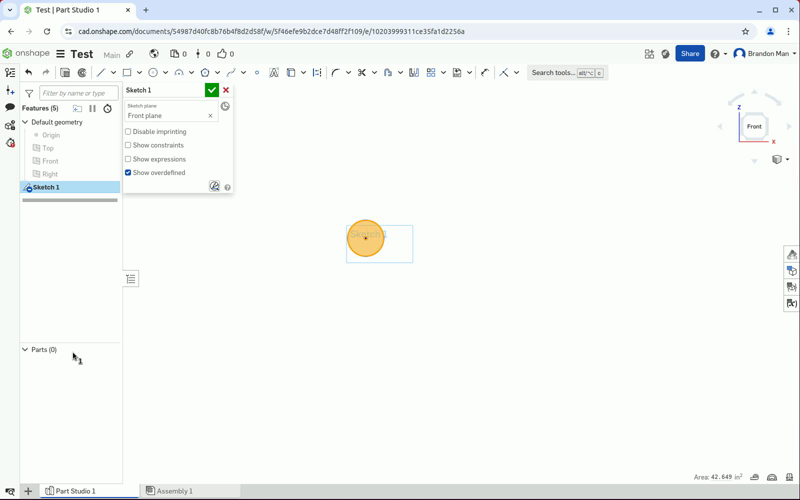
key(shift+e)
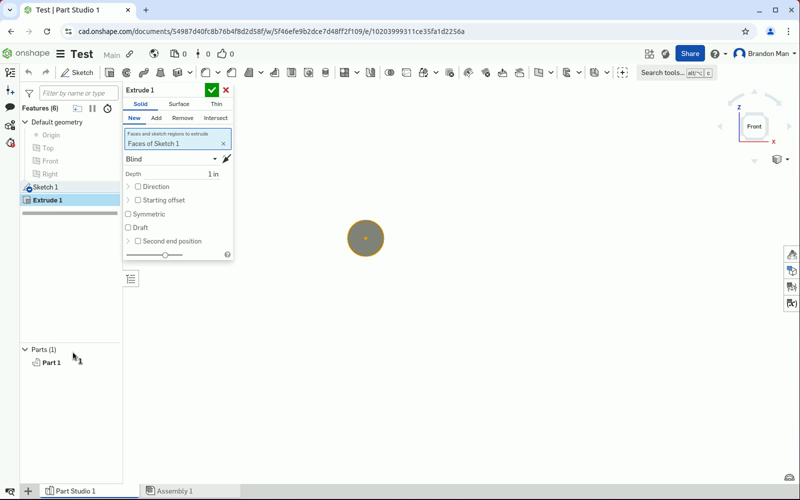
mouse_move(143, 106)
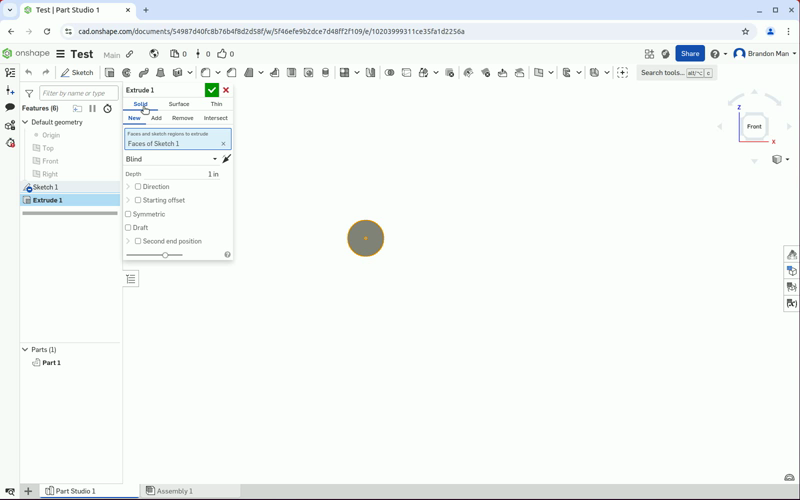
click(143, 106)
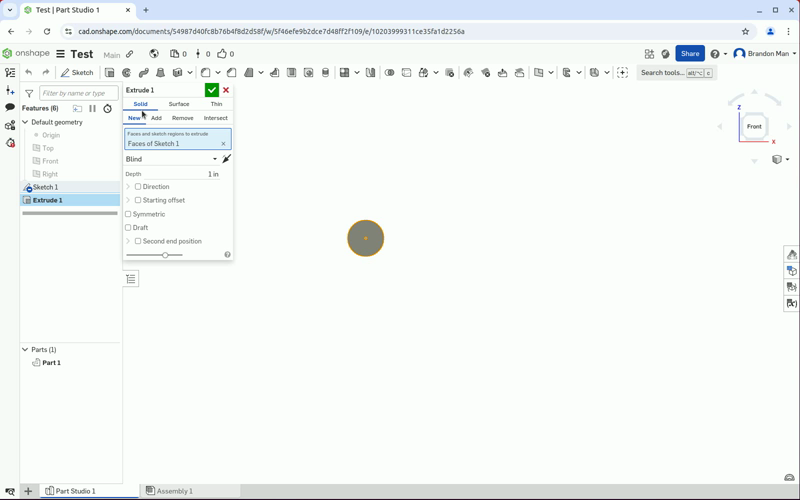
mouse_move(137, 120)
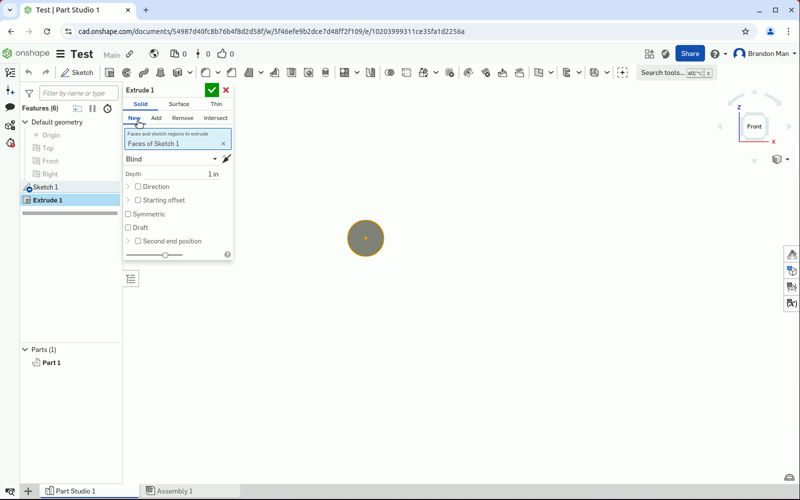
click(137, 120)
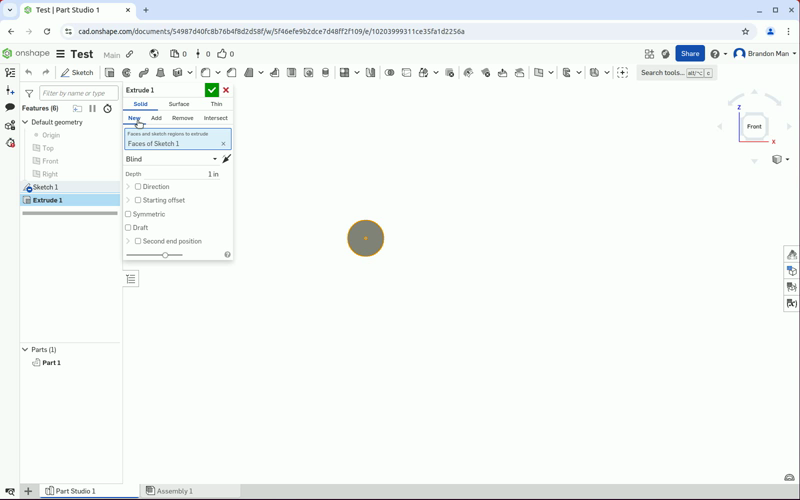
key(tab, 4)
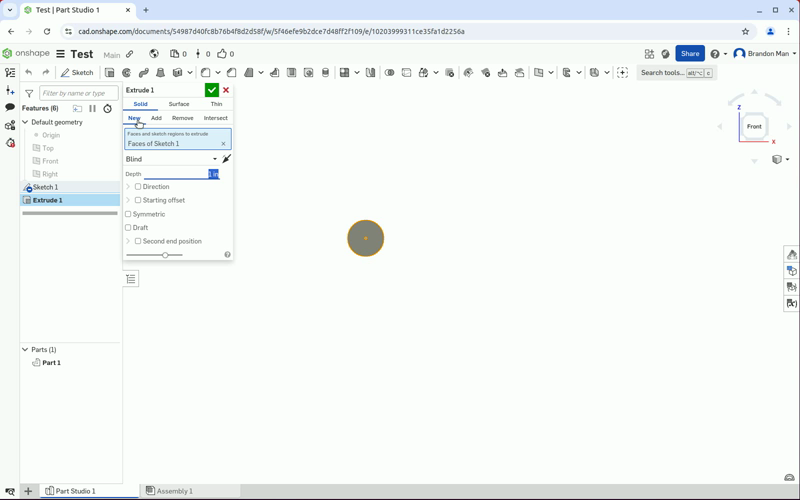
text(0.481)
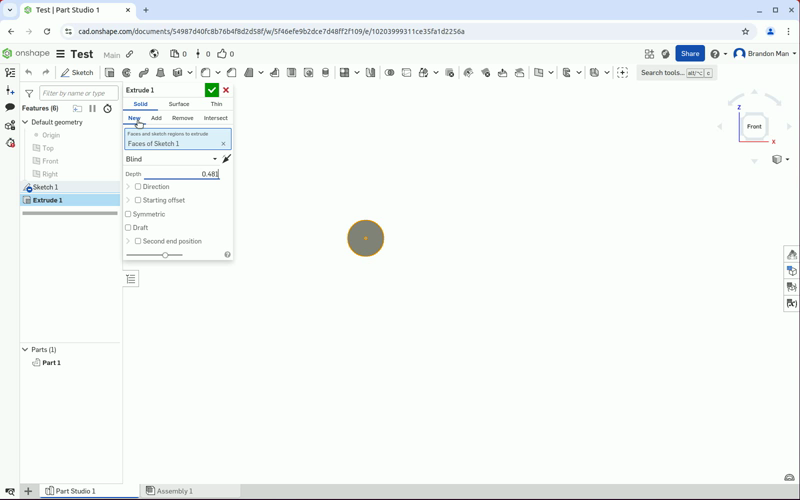
key(enter)
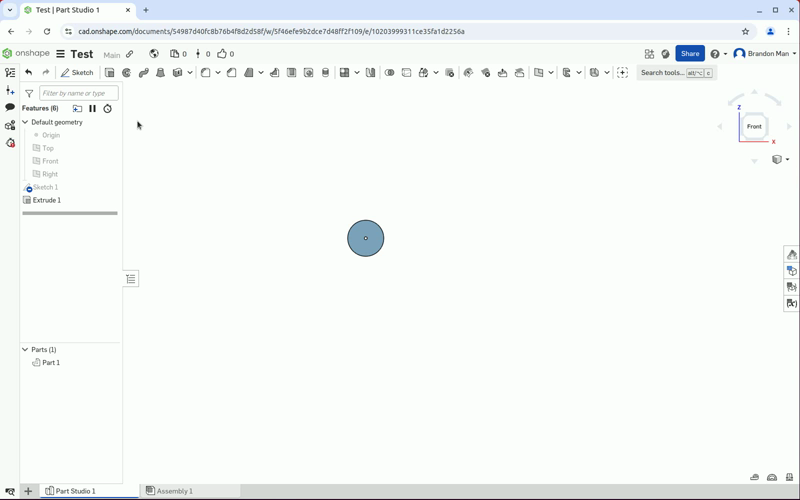
key(shift+h)
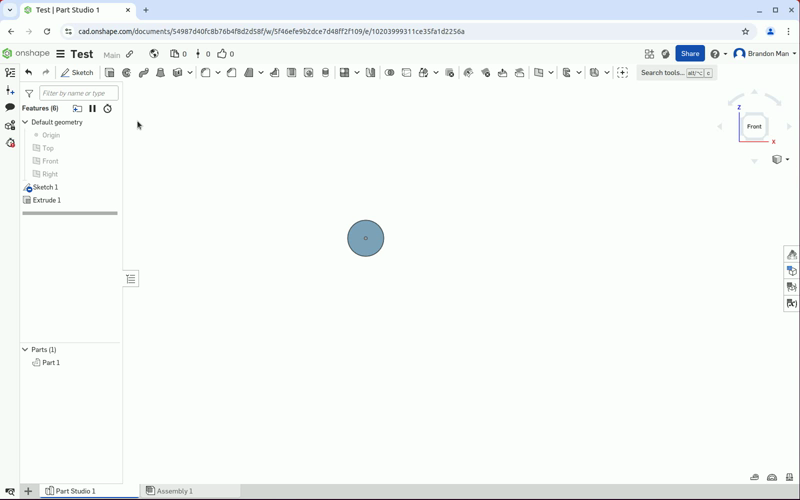
key(shift+h)
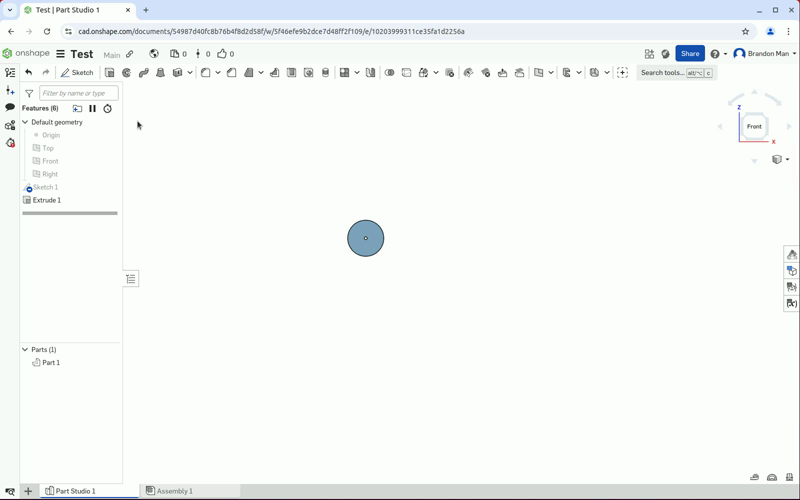
mouse_move(73, 189)
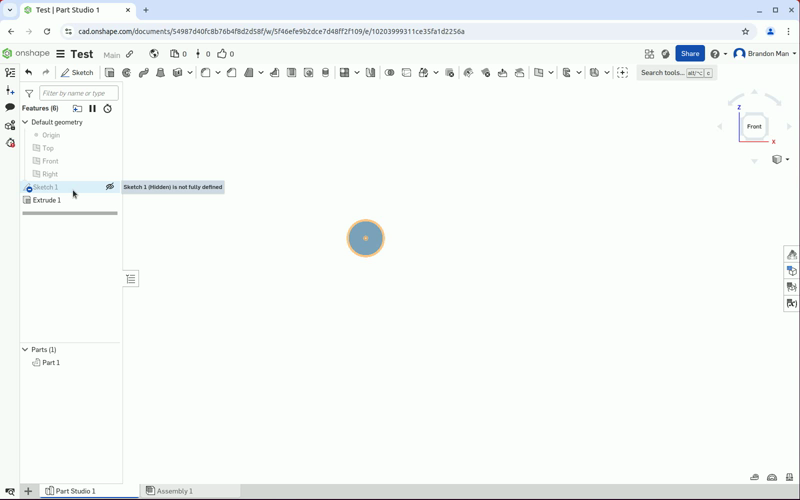
click(73, 189)
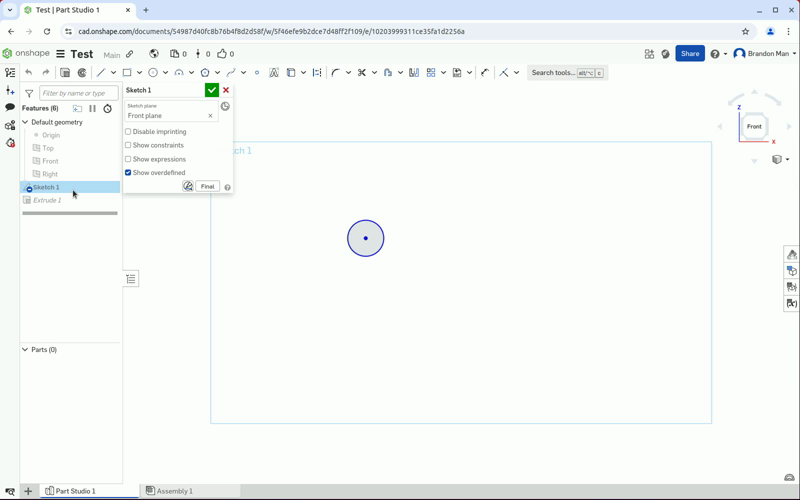
mouse_move(229, 92)
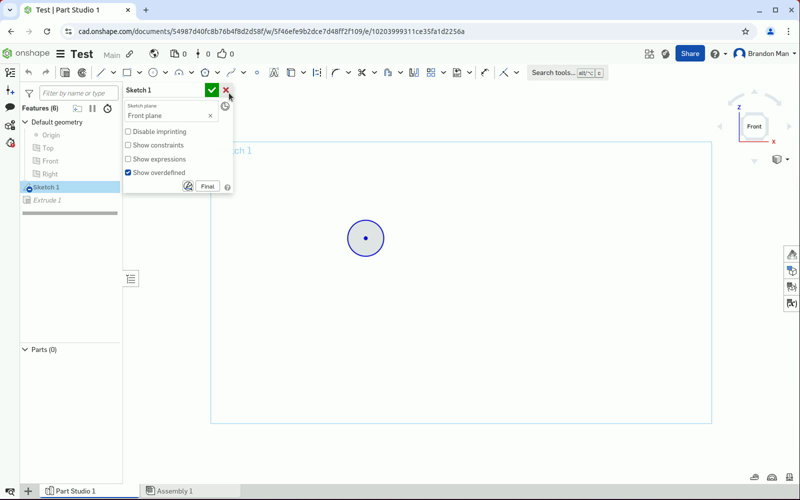
click(229, 92)
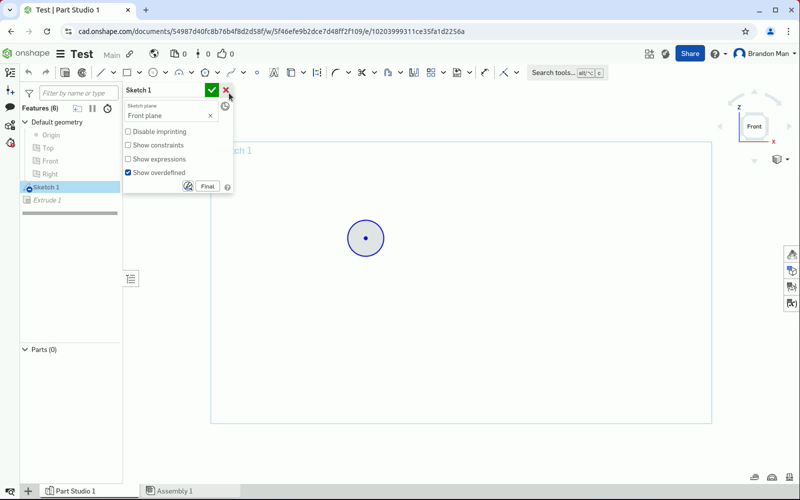
key(shift+s)
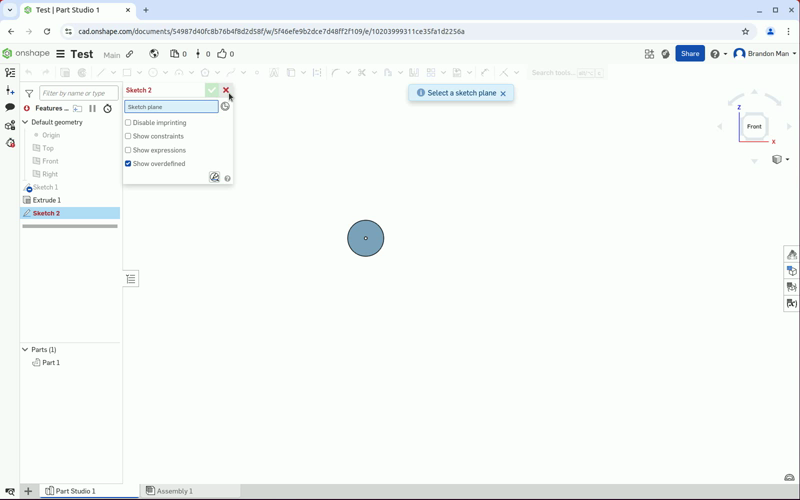
mouse_move(73, 163)
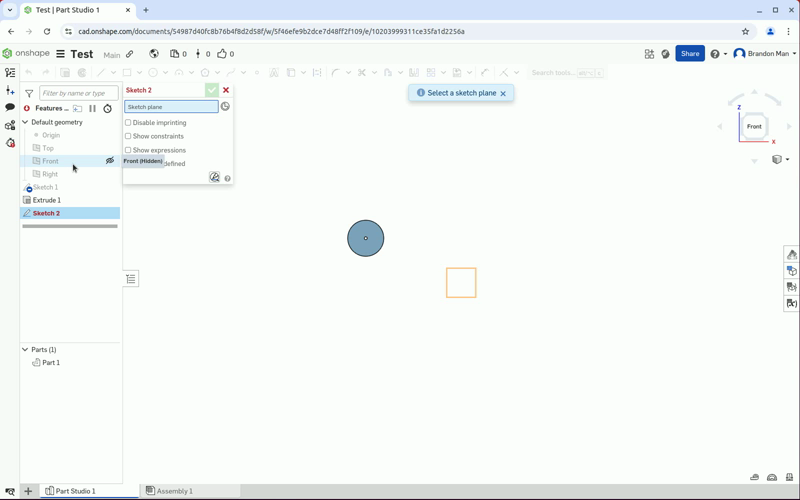
click(73, 163)
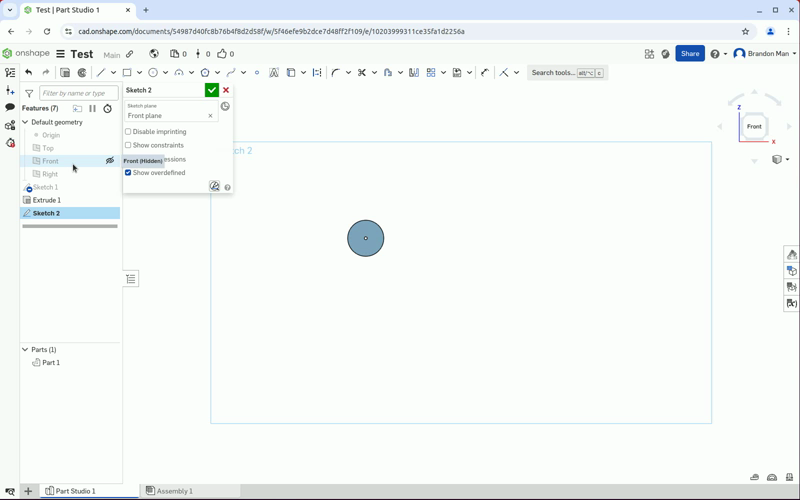
mouse_move(73, 352)
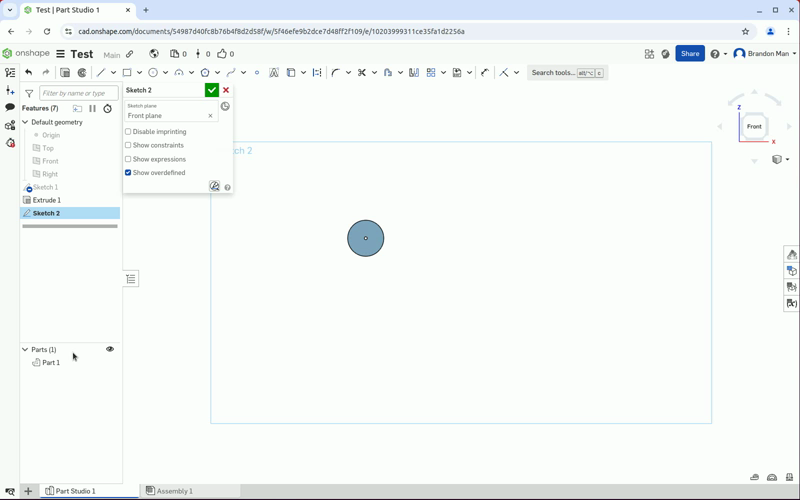
key(y)
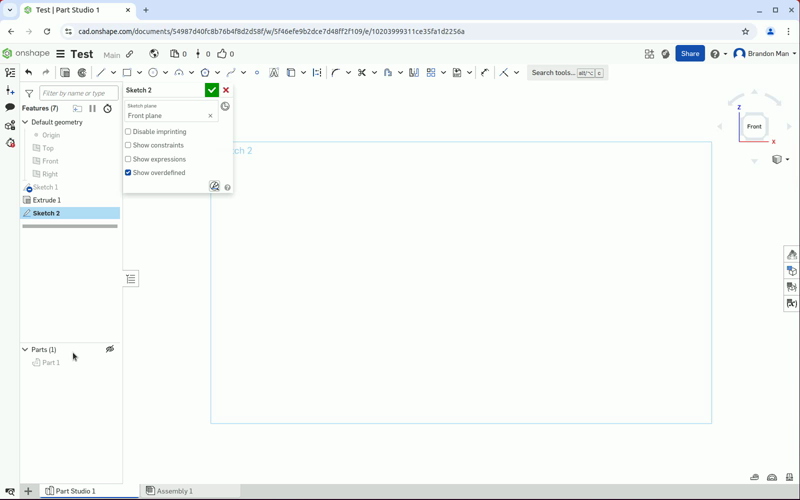
key(c)
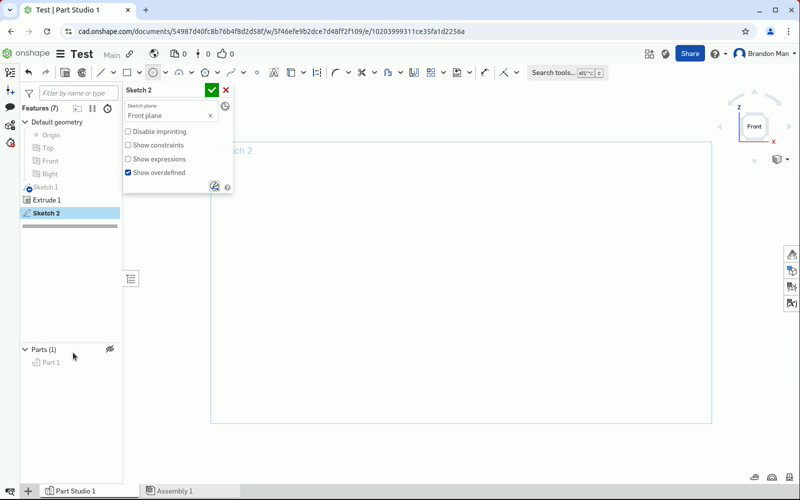
key_down(shift)
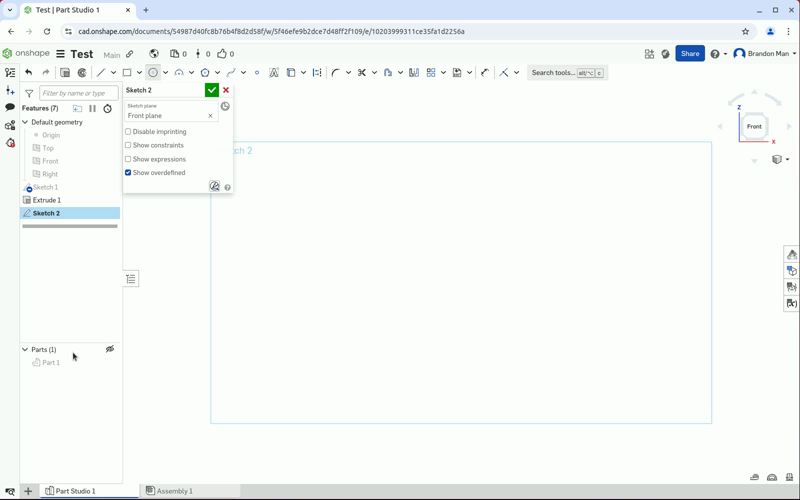
mouse_move(355, 255)
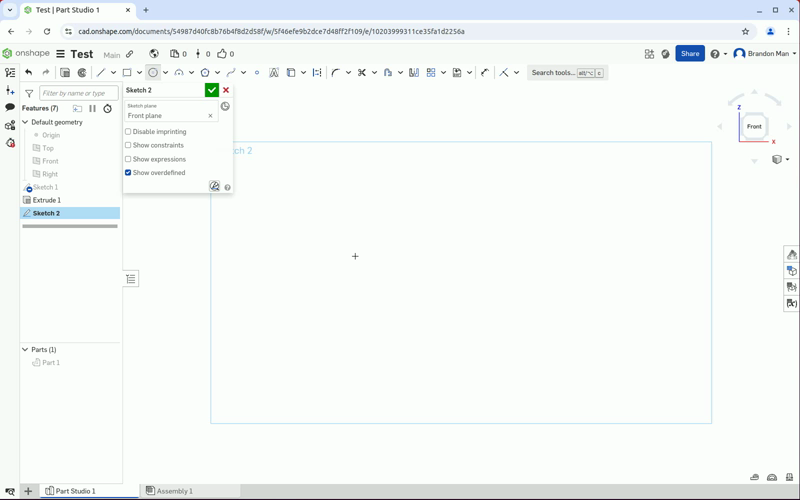
click(355, 255)
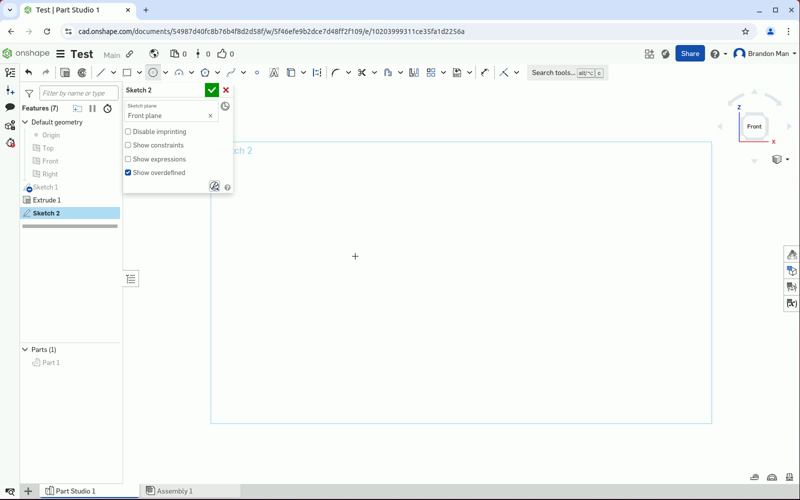
key_up(shift)
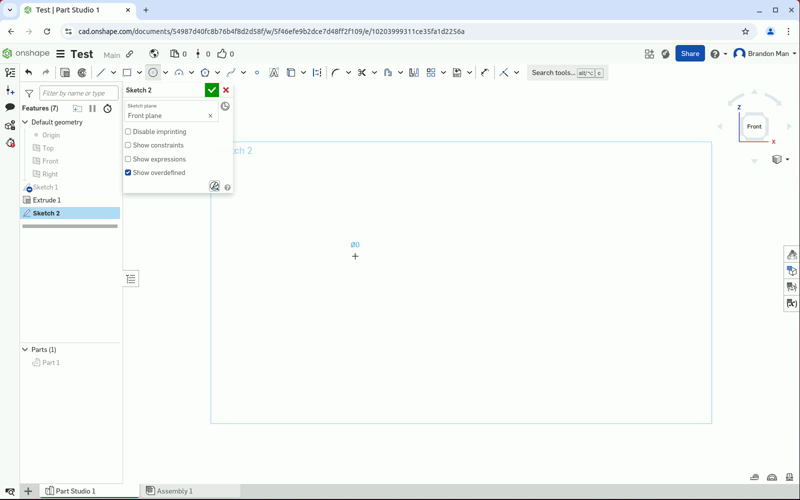
mouse_move(359, 255)
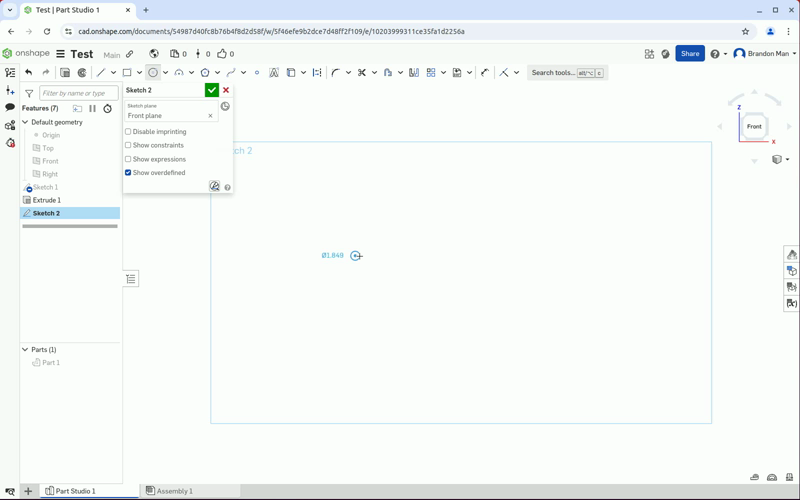
click(359, 255)
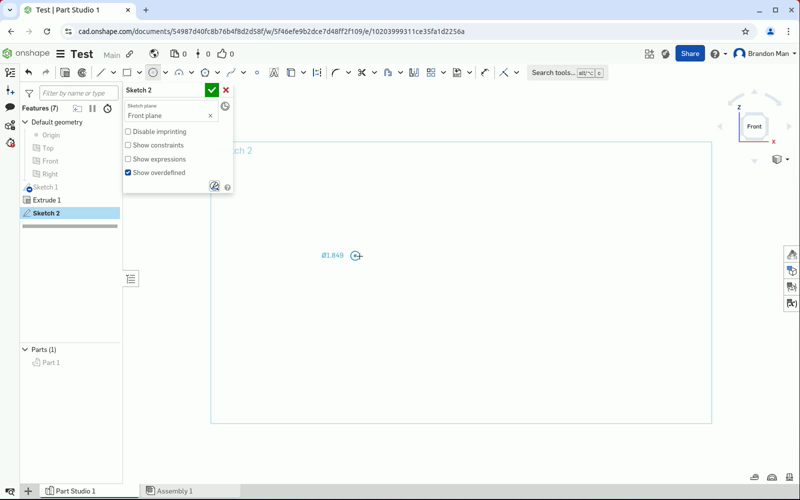
key(esc)
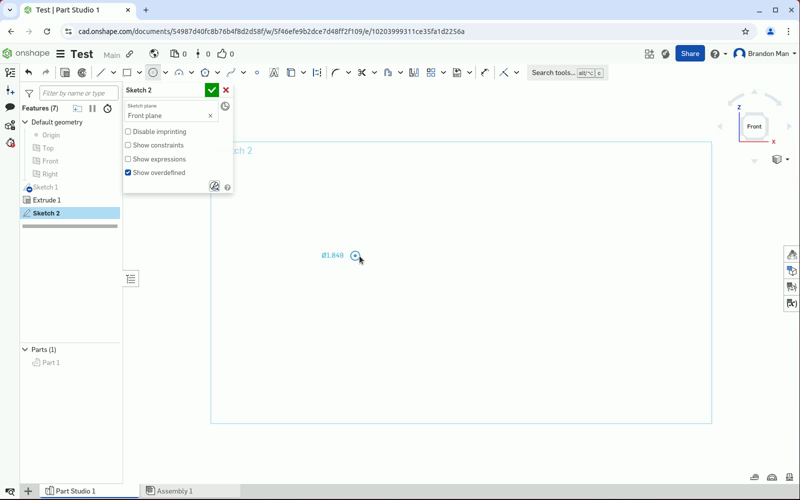
key(c)
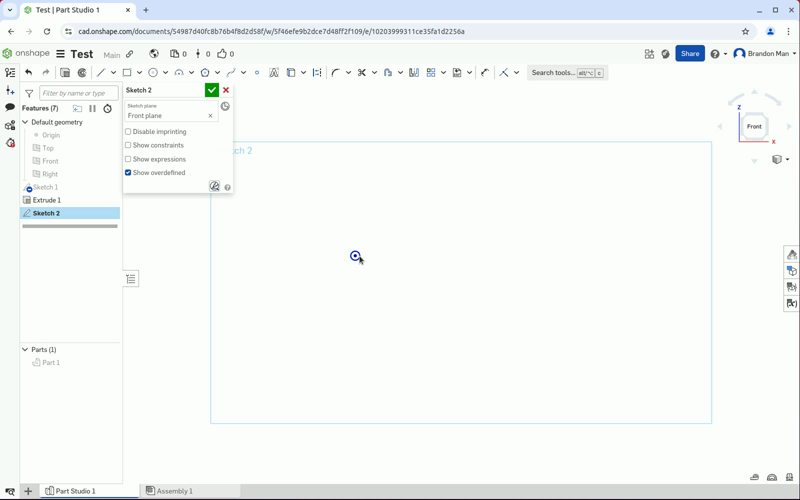
key_down(shift)
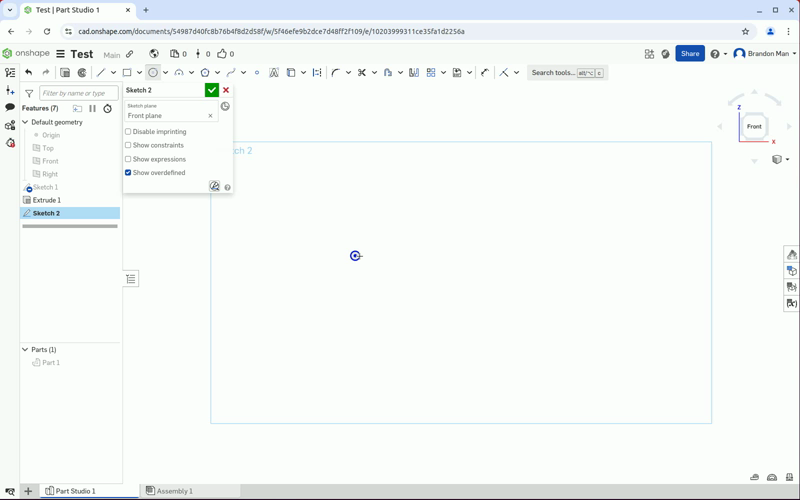
mouse_move(355, 255)
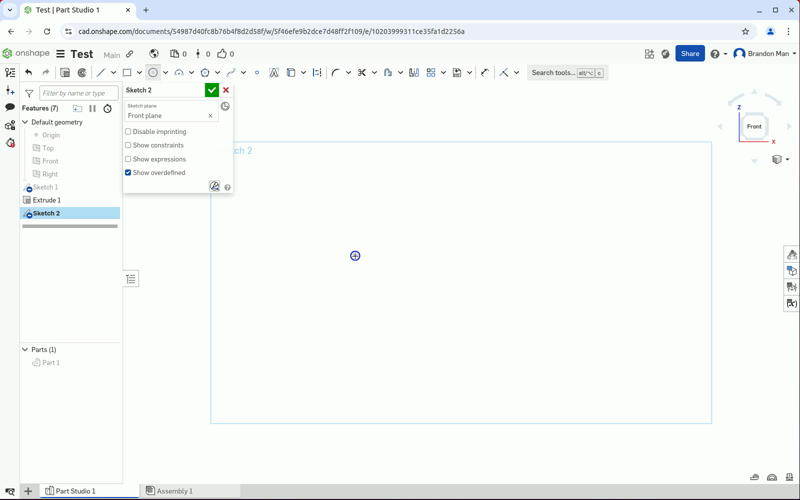
scroll(6)
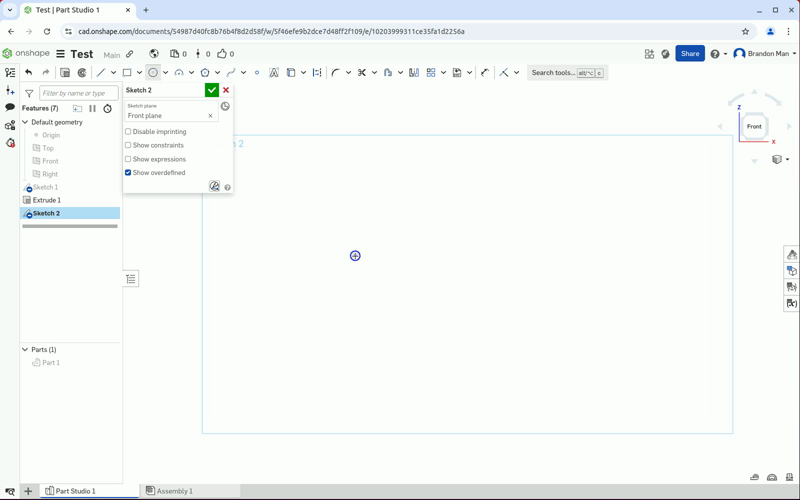
scroll(6)
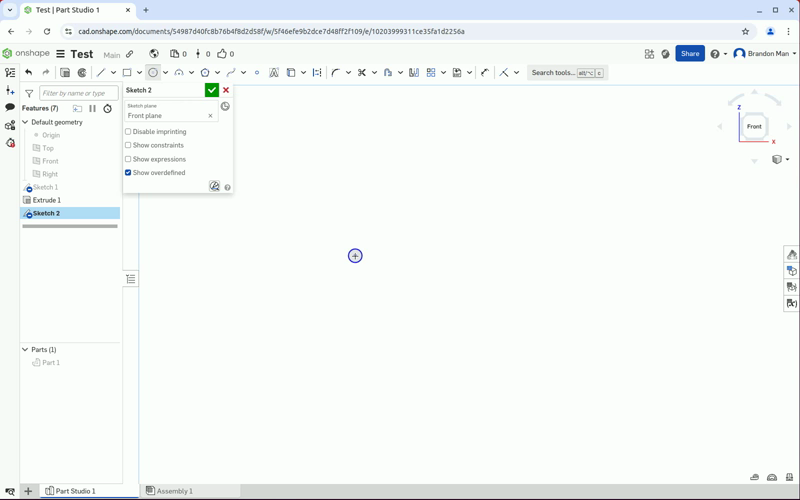
scroll(6)
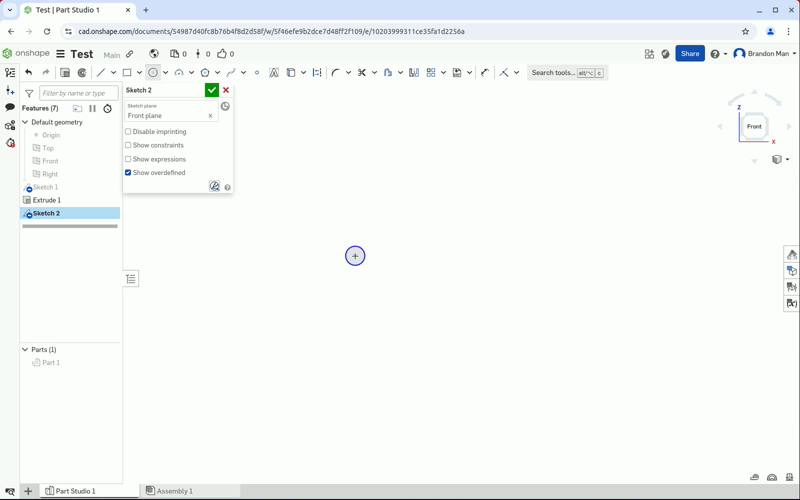
scroll(6)
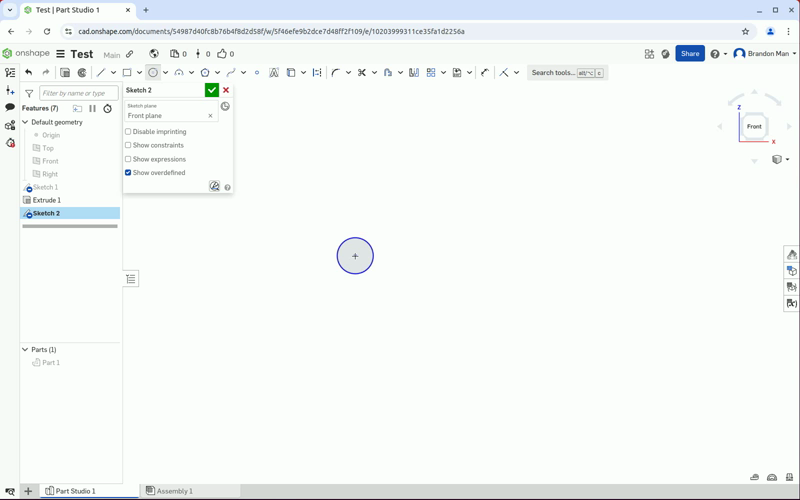
scroll(6)
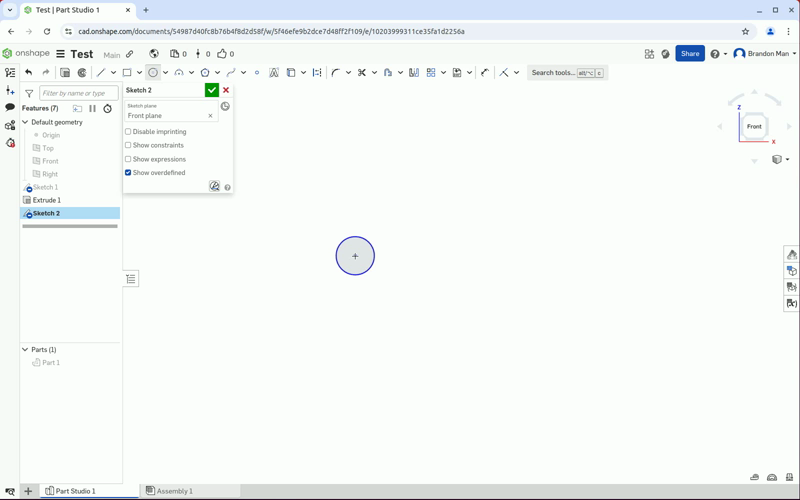
scroll(6)
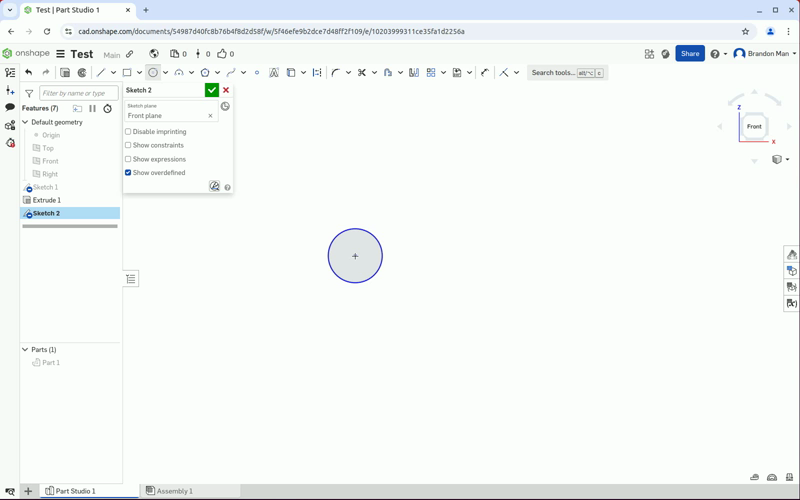
scroll(6)
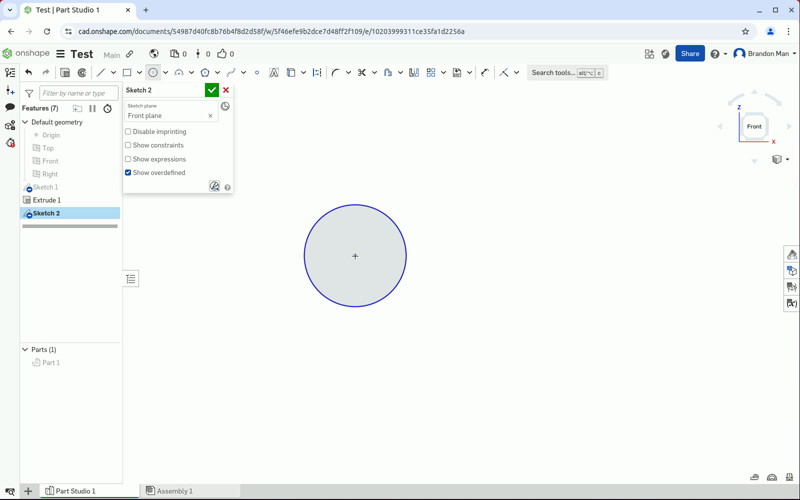
click(355, 255)
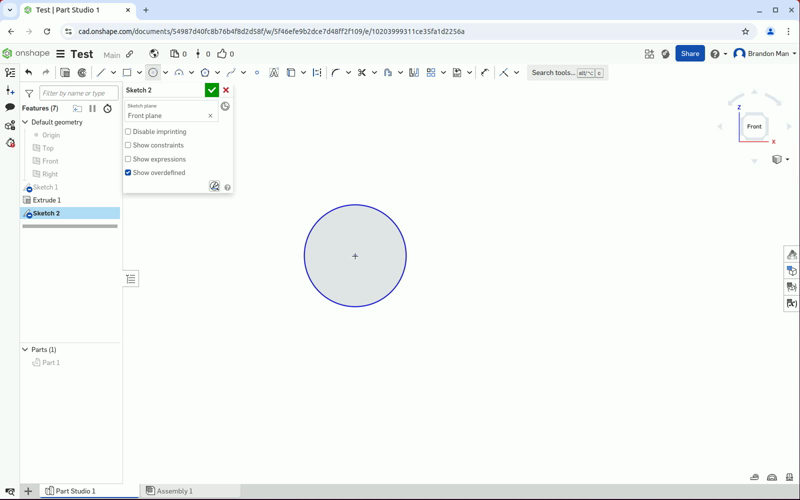
scroll(-6)
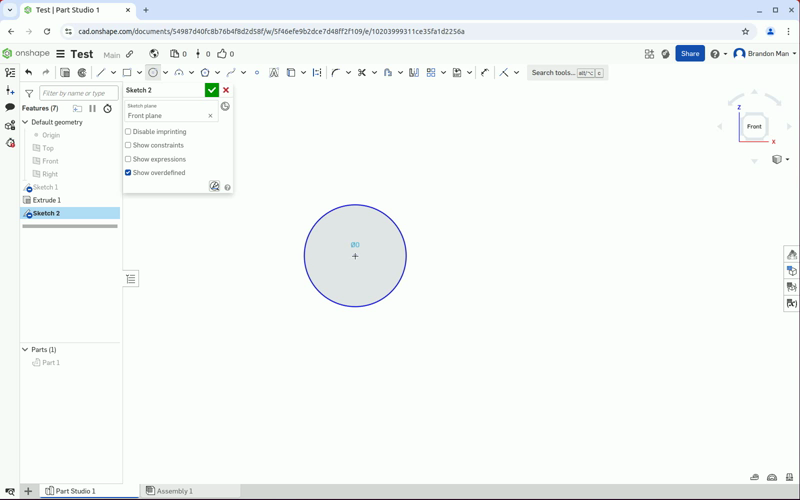
scroll(-6)
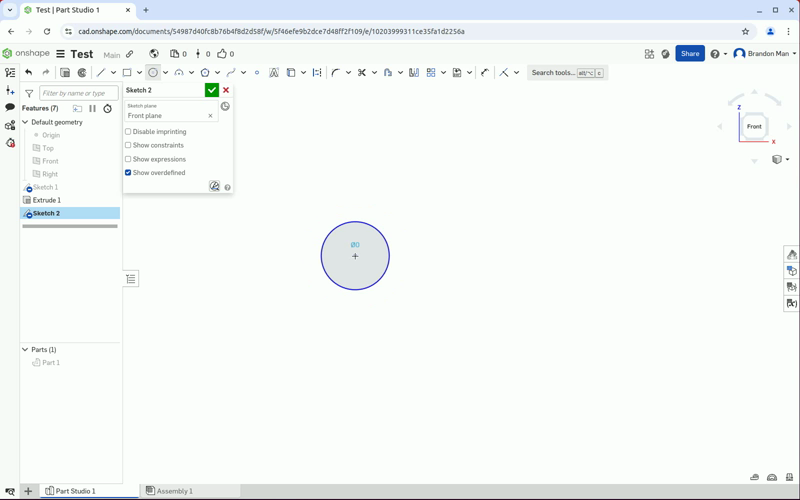
scroll(-6)
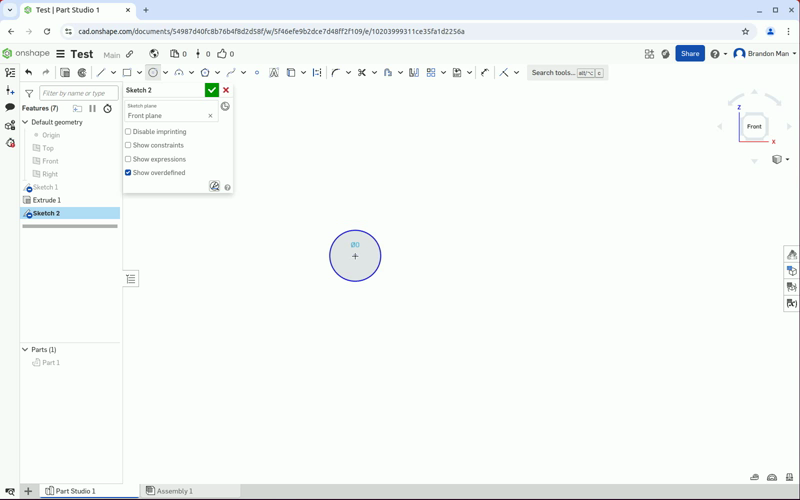
scroll(-6)
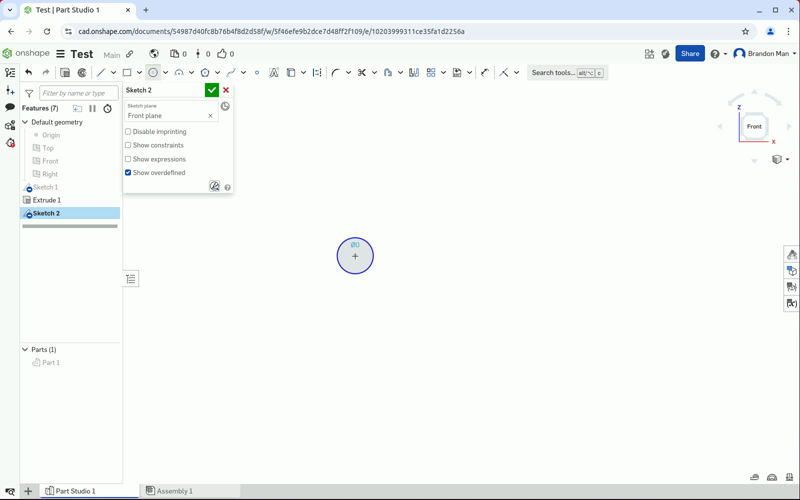
scroll(-6)
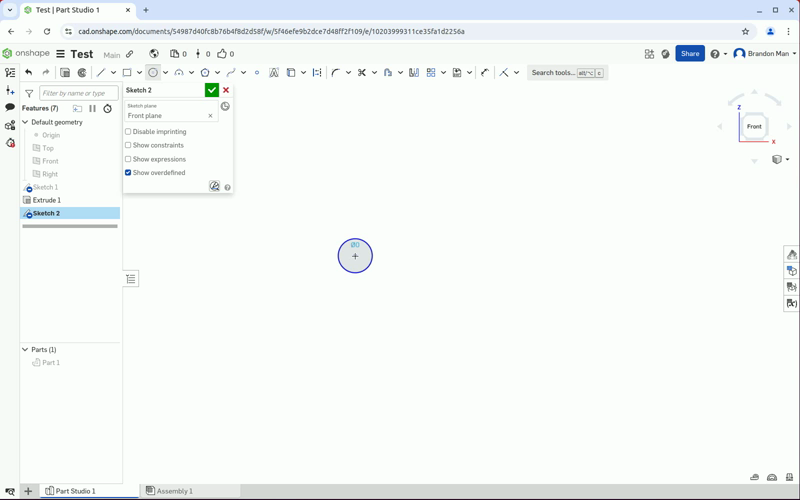
scroll(-6)
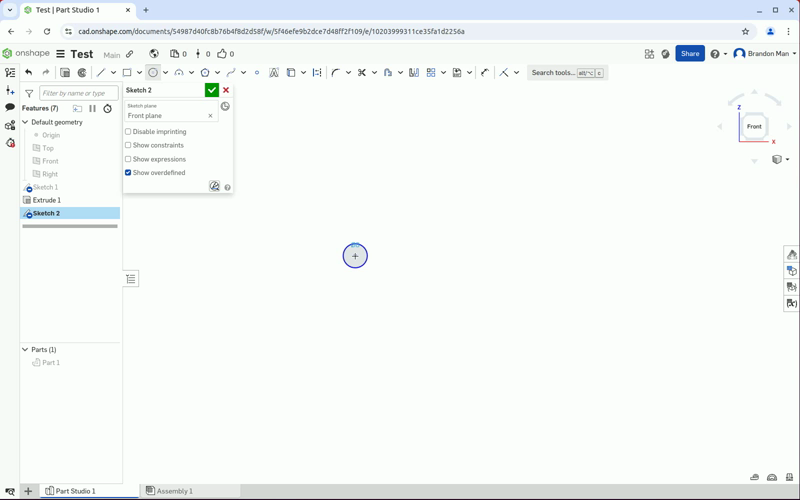
scroll(-6)
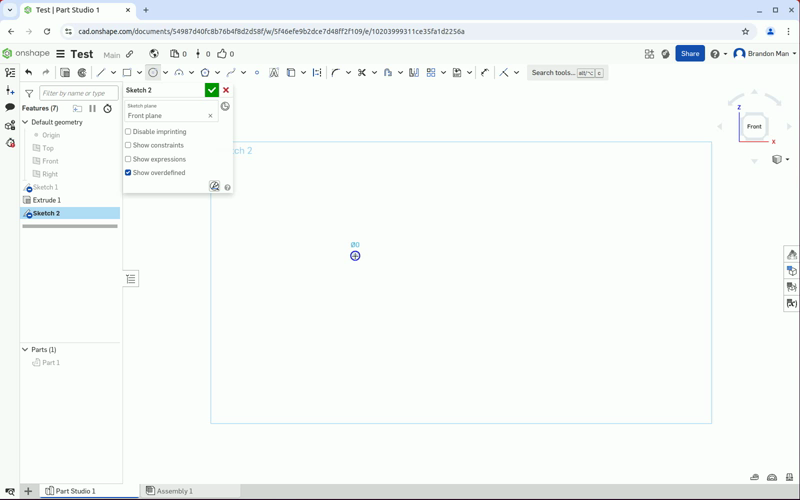
key_up(shift)
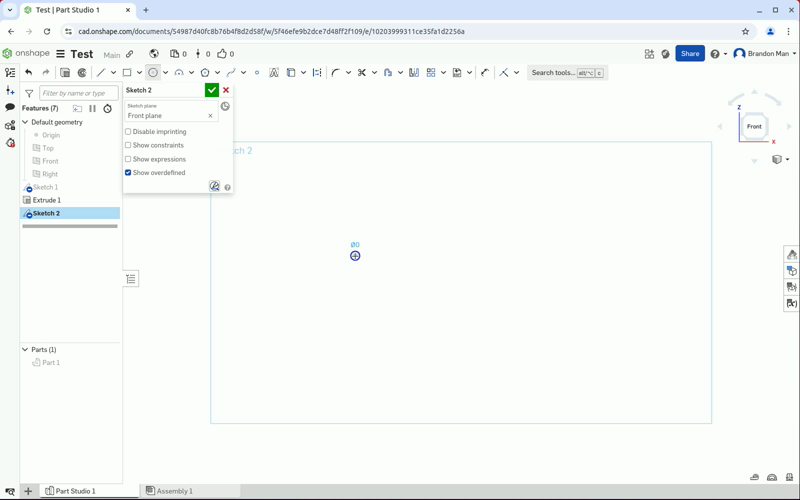
mouse_move(356, 255)
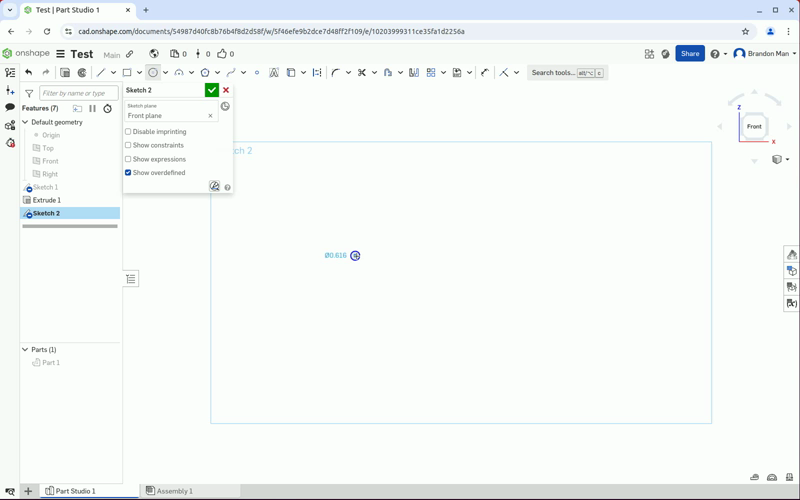
scroll(6)
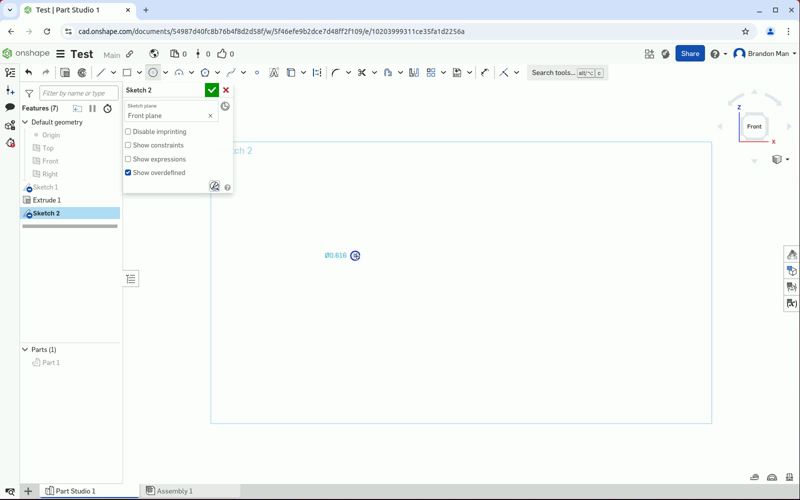
scroll(6)
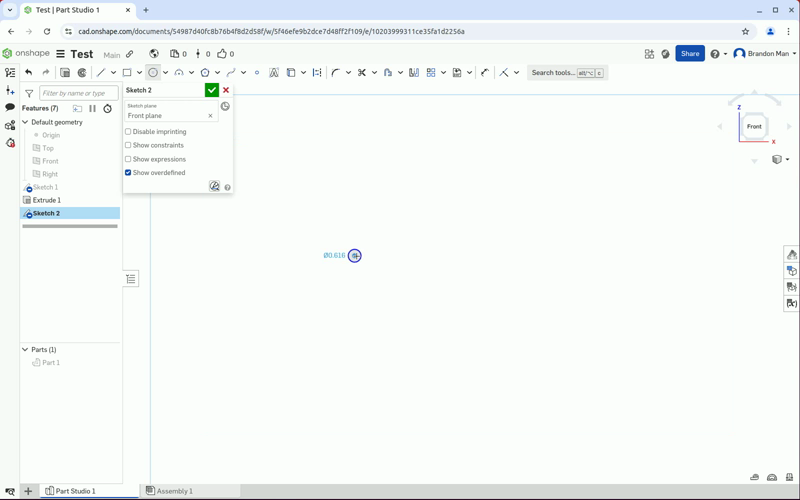
scroll(6)
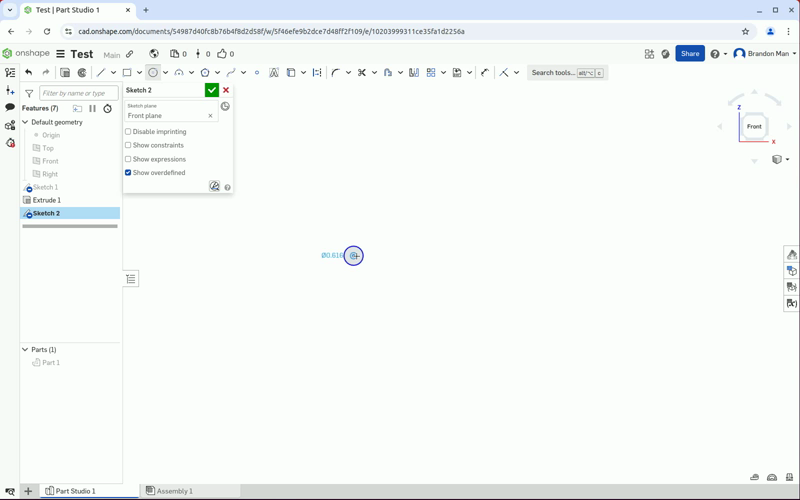
scroll(6)
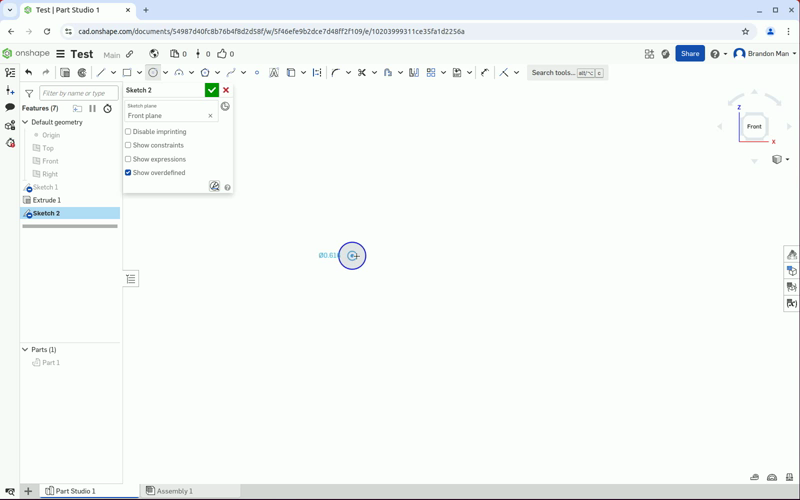
scroll(6)
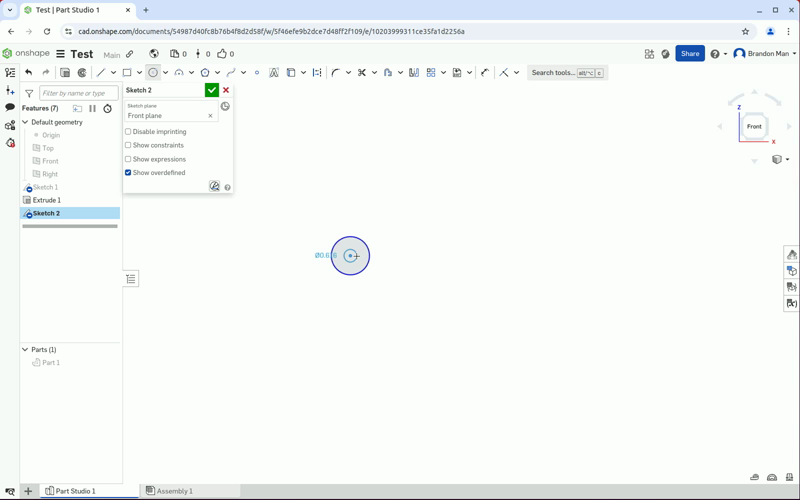
scroll(6)
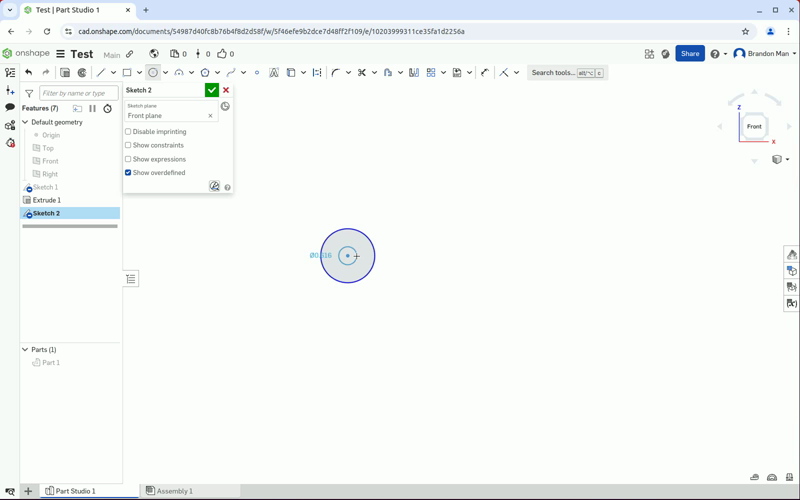
scroll(6)
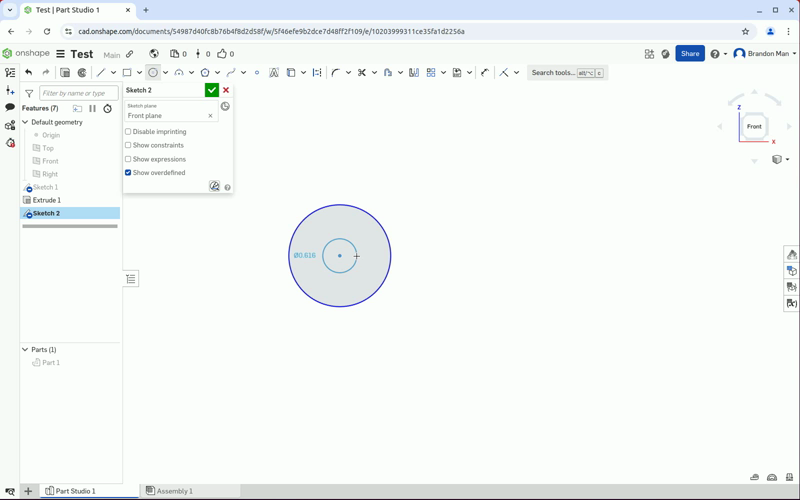
click(356, 255)
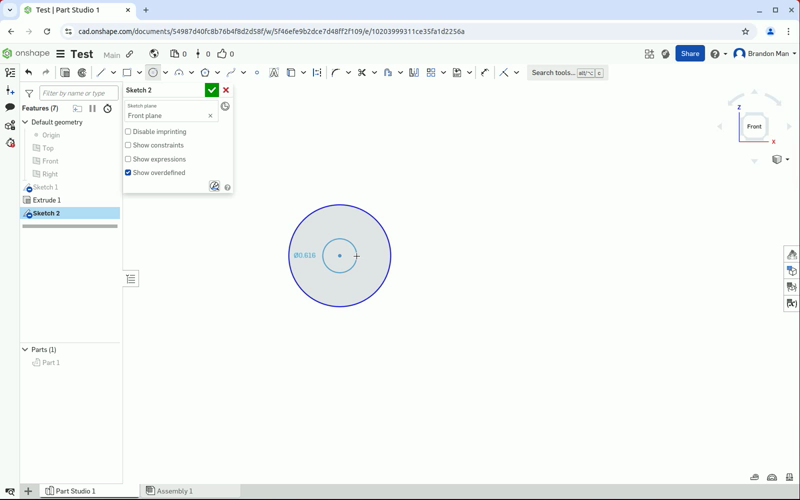
scroll(-6)
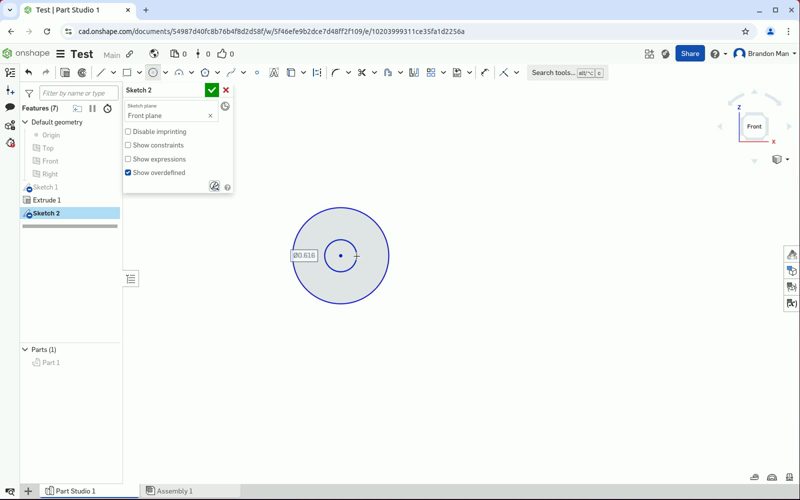
scroll(-6)
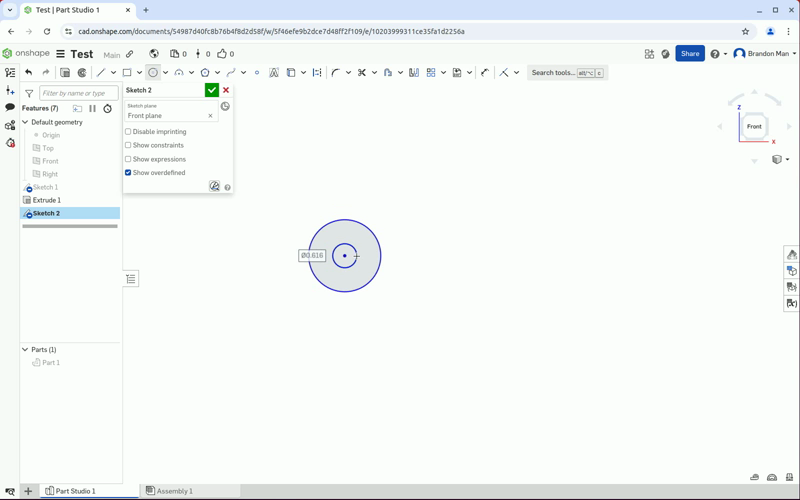
scroll(-6)
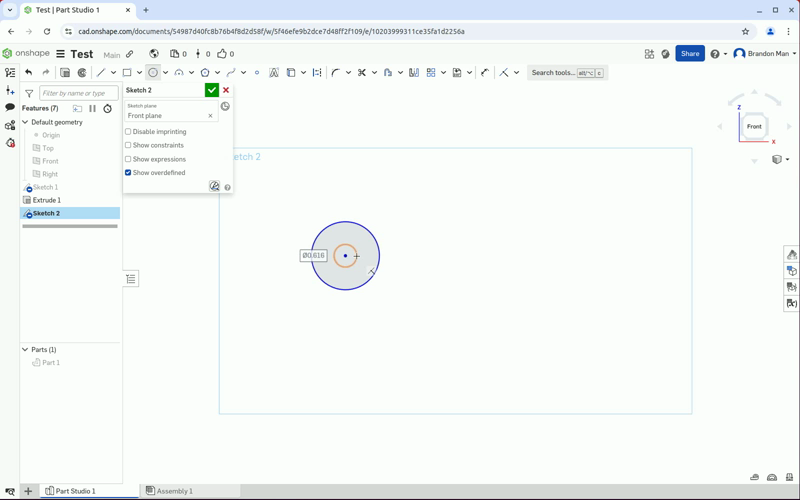
scroll(-6)
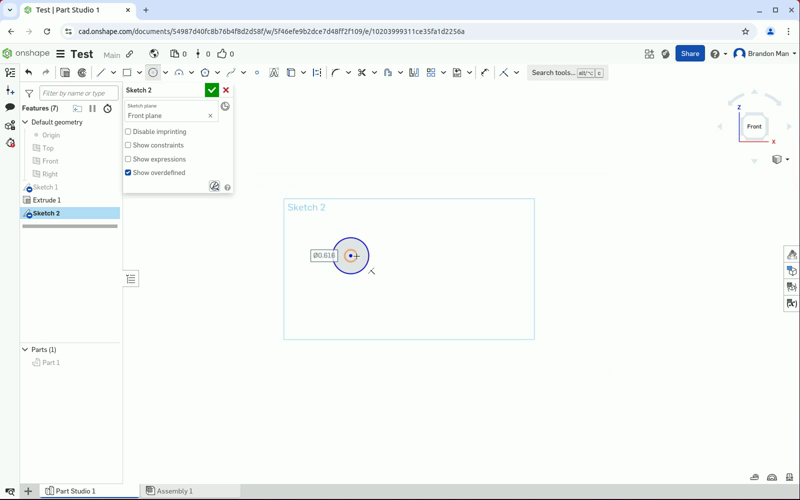
scroll(-6)
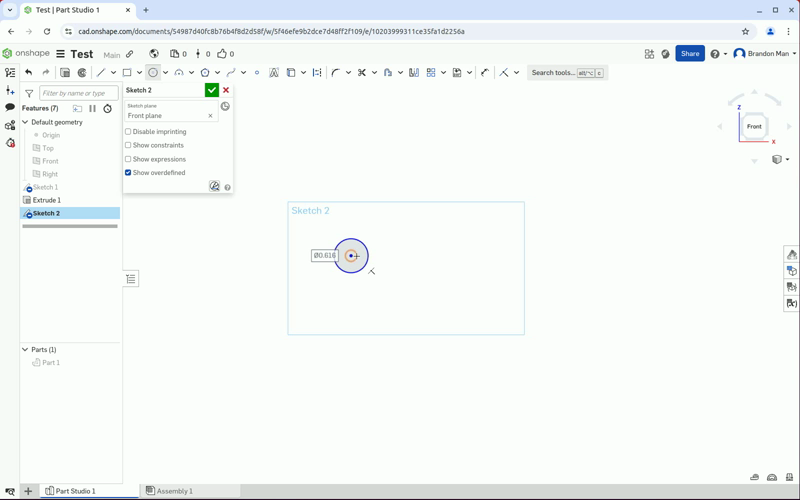
scroll(-6)
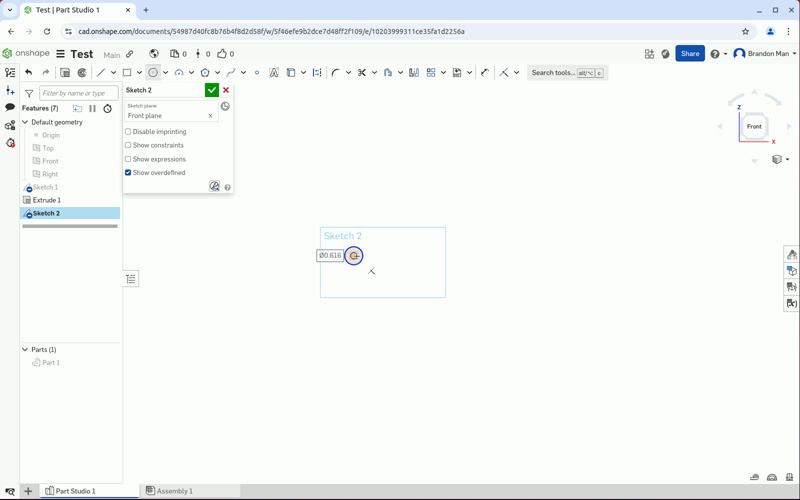
scroll(-6)
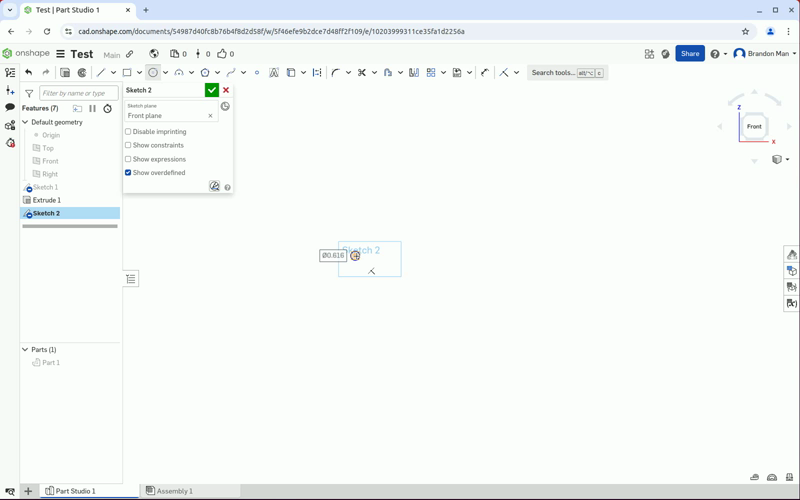
key(esc)
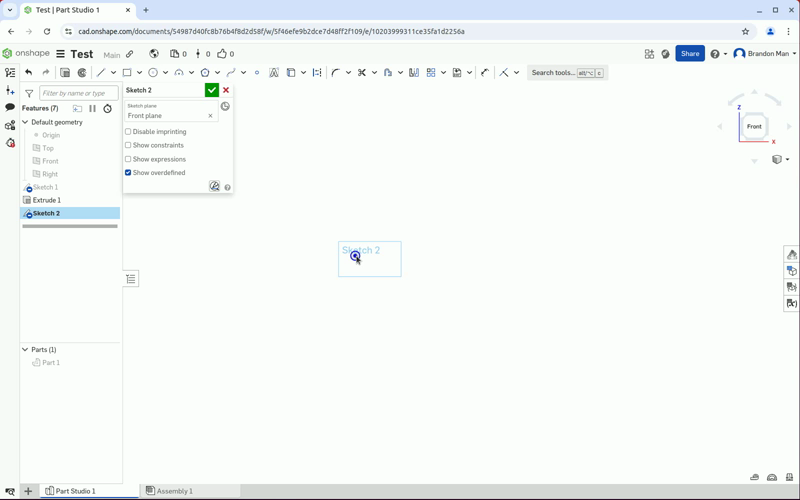
mouse_move(354, 254)
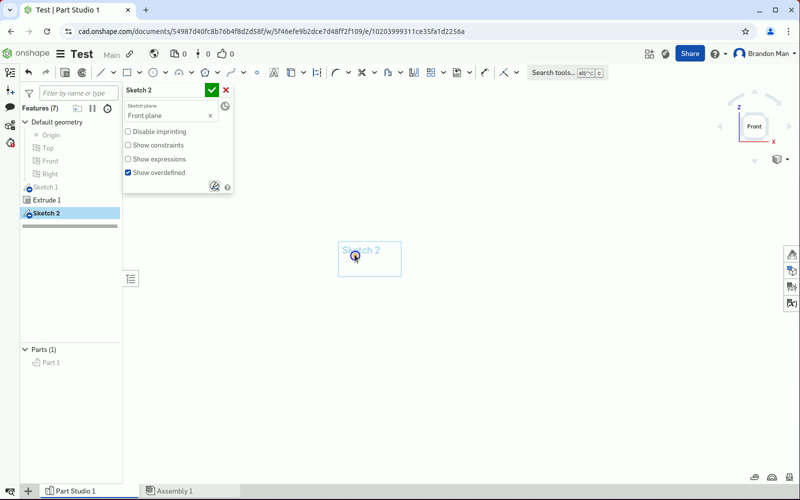
scroll(6)
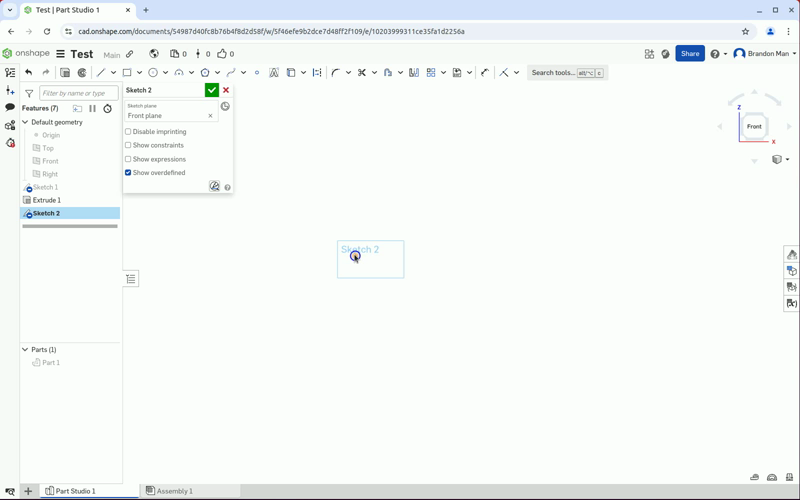
scroll(6)
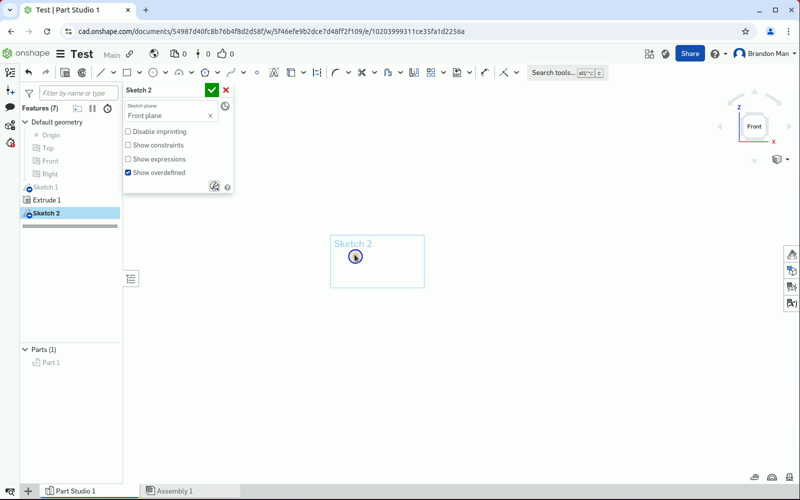
scroll(6)
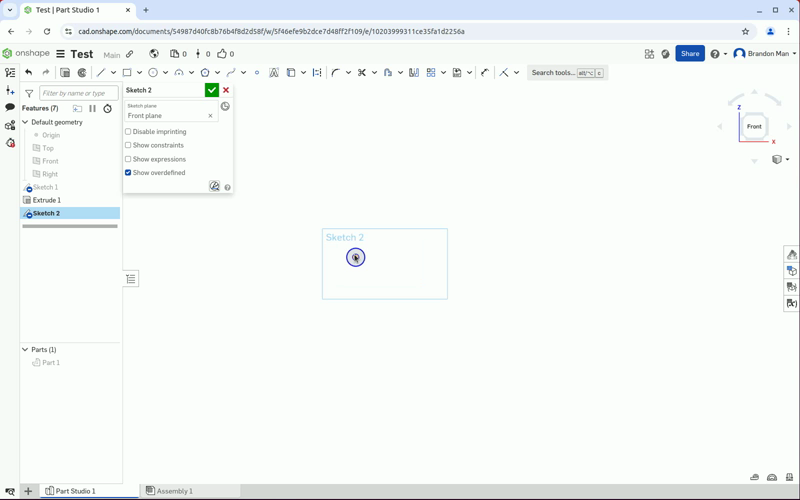
scroll(6)
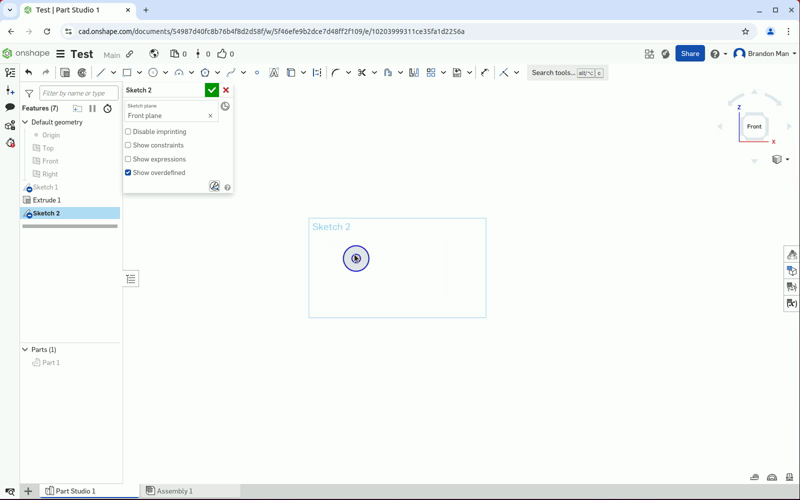
scroll(6)
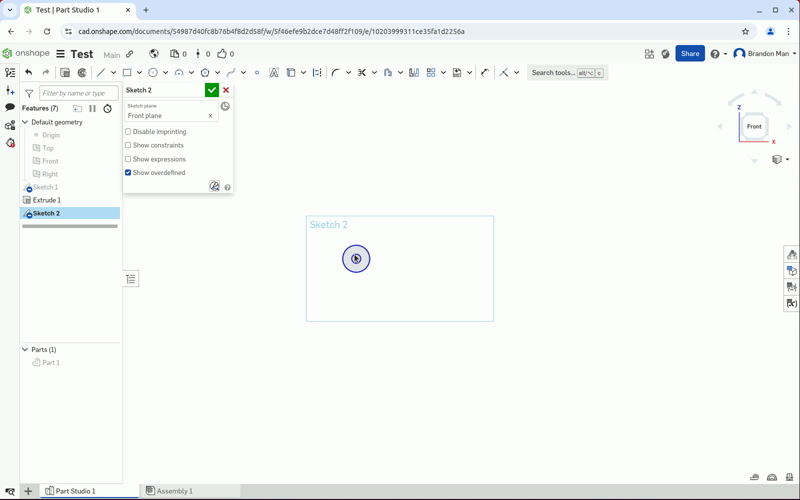
scroll(6)
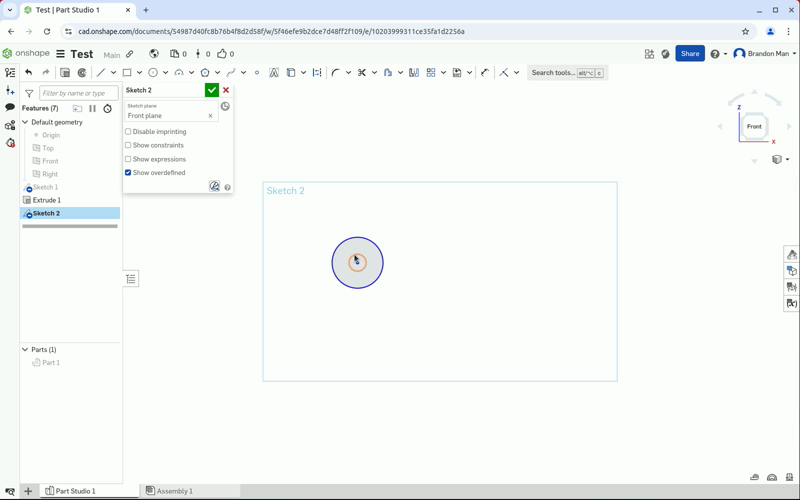
scroll(6)
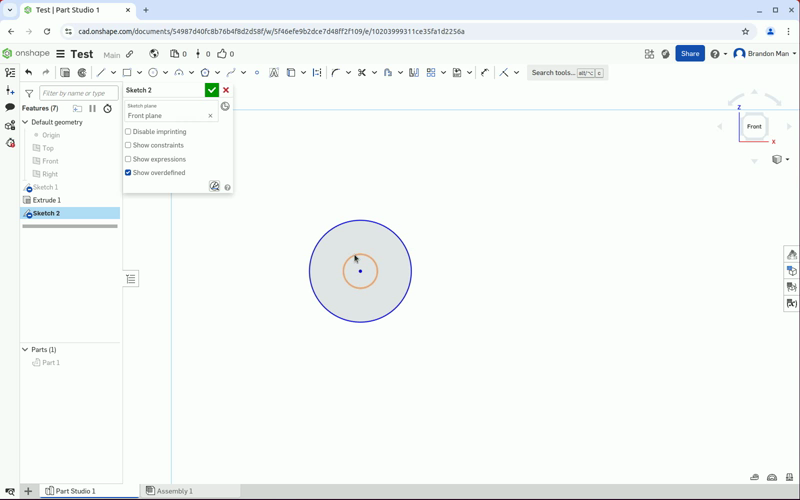
click(354, 254)
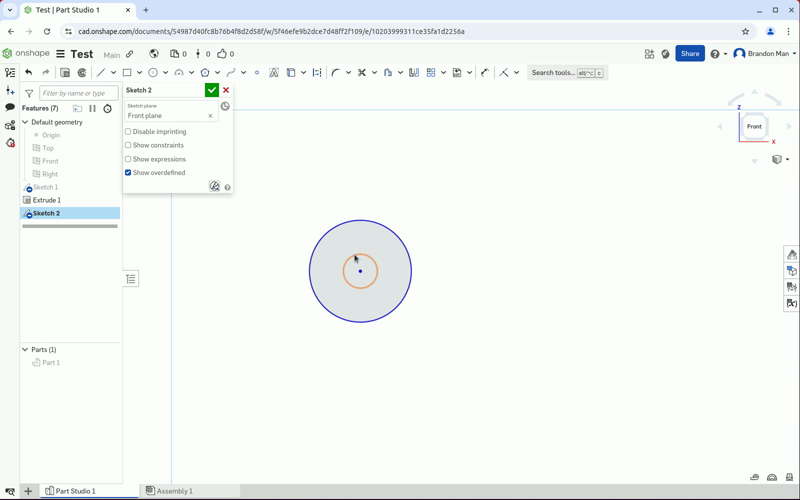
scroll(-6)
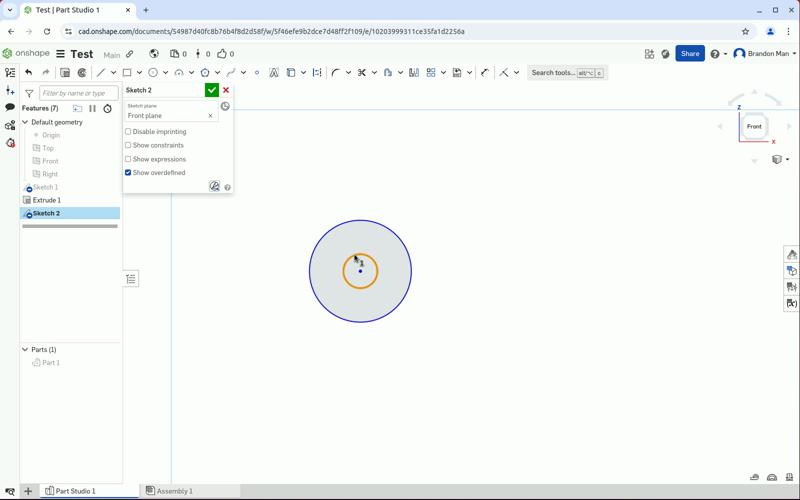
scroll(-6)
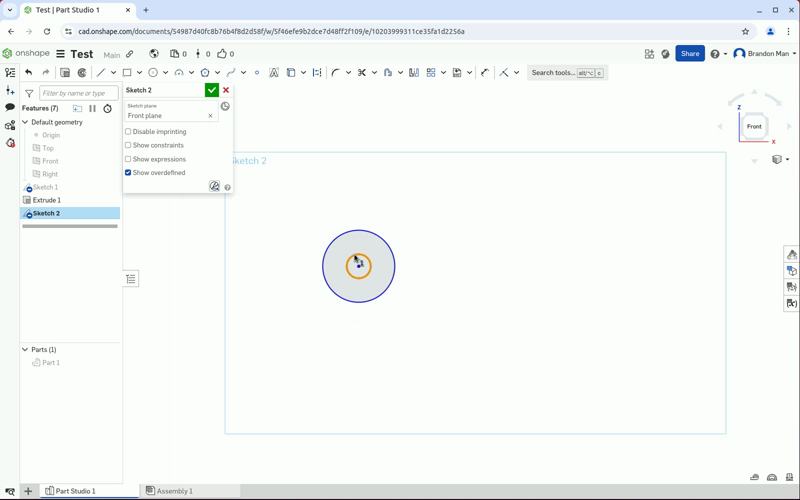
scroll(-6)
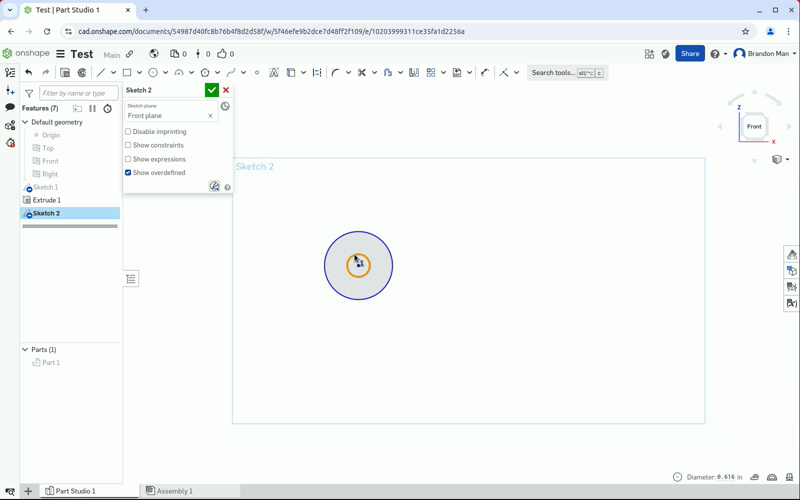
scroll(-6)
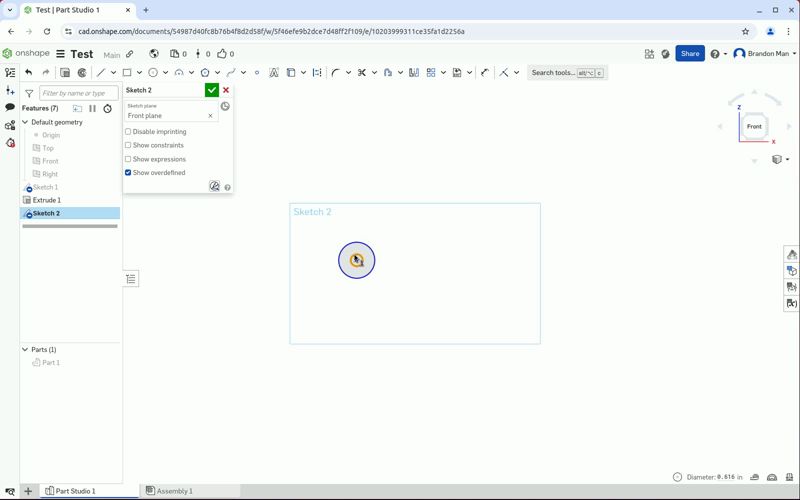
scroll(-6)
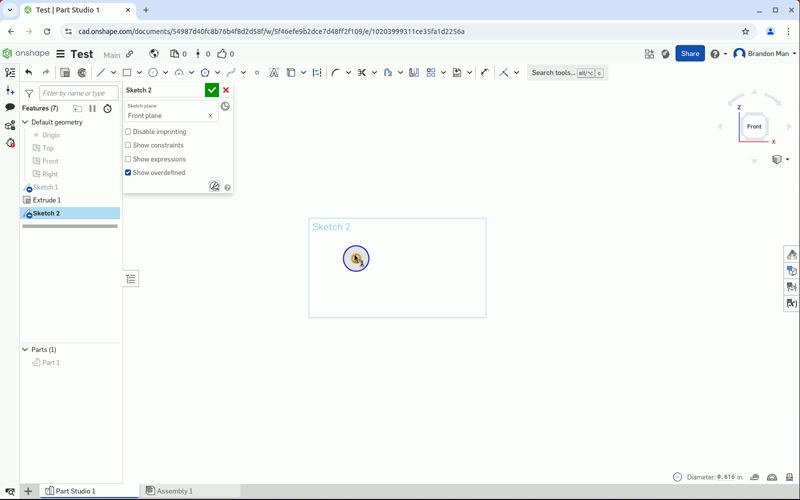
scroll(-6)
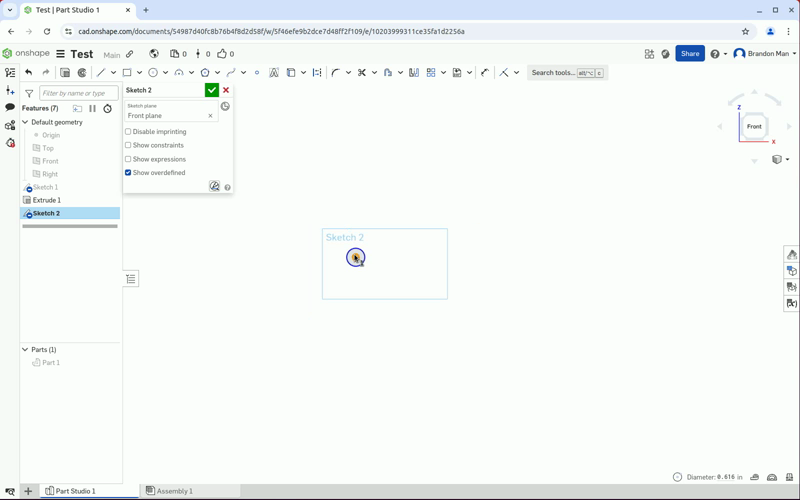
scroll(-6)
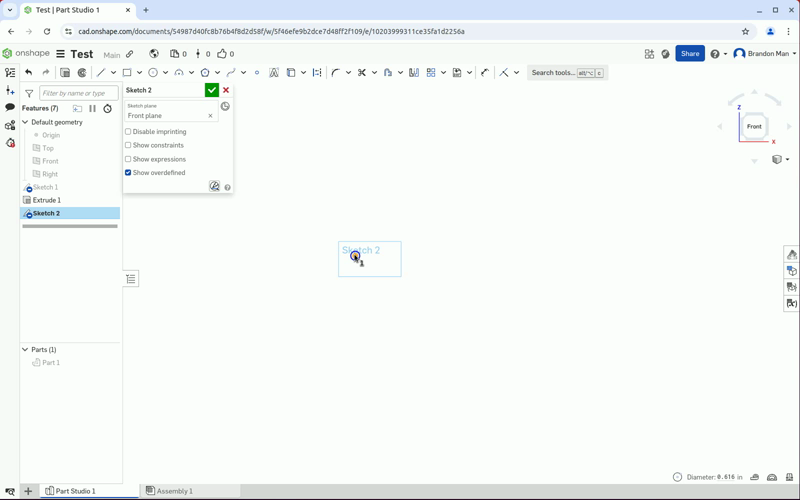
mouse_move(73, 352)
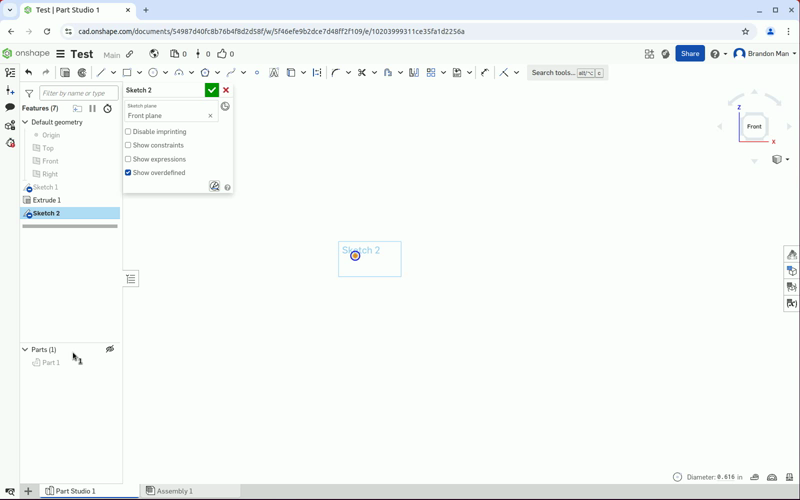
key(shift+y)
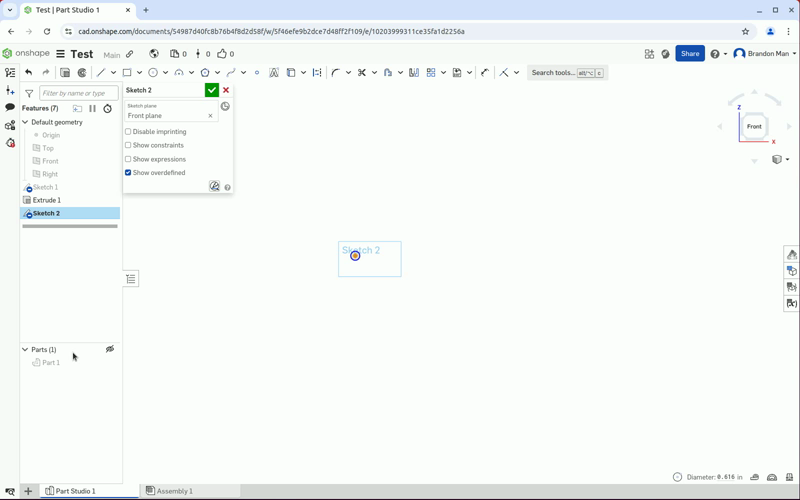
key(shift+e)
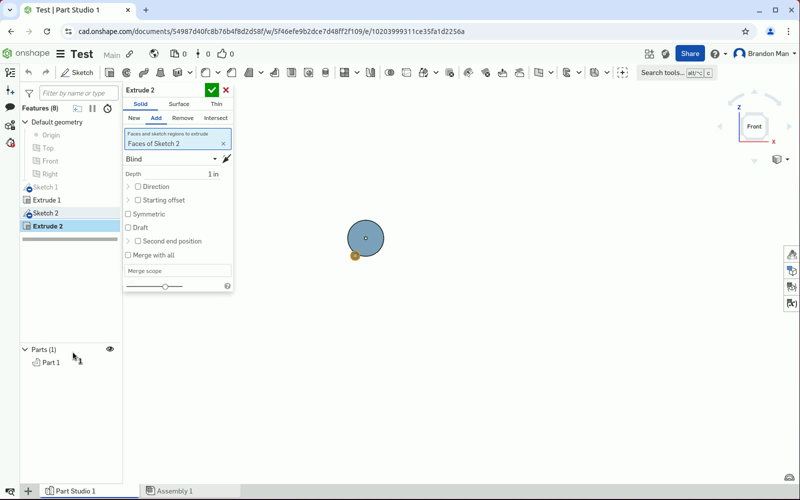
mouse_move(143, 106)
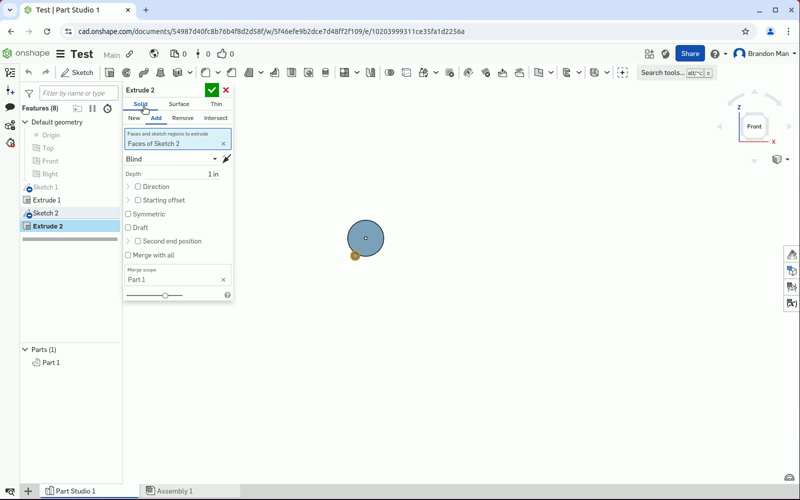
click(143, 106)
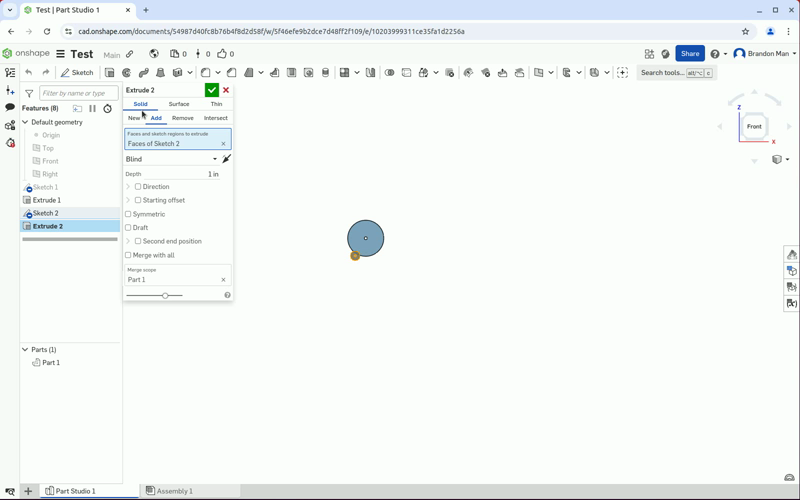
mouse_move(137, 120)
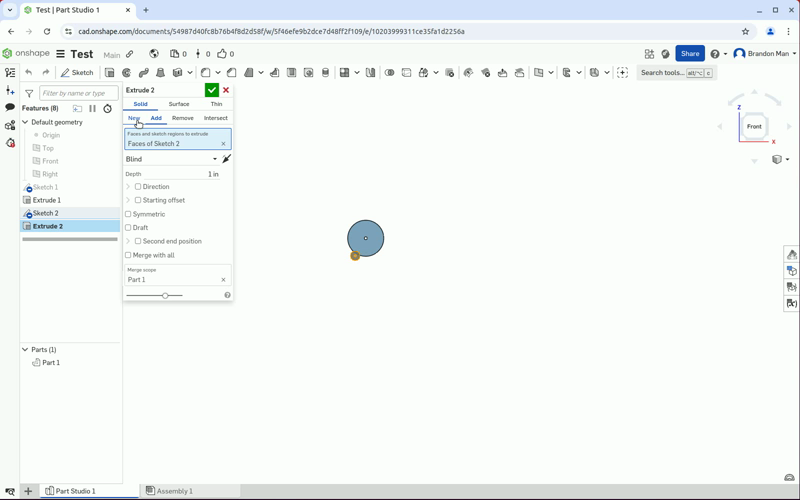
click(137, 120)
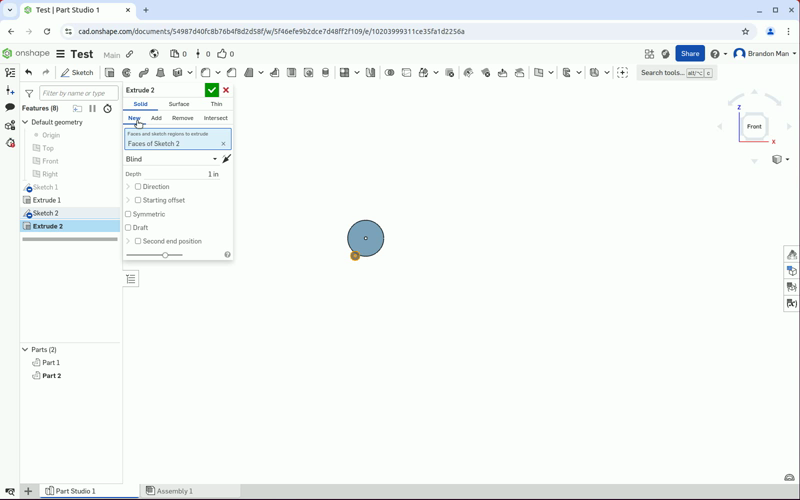
key(tab, 4)
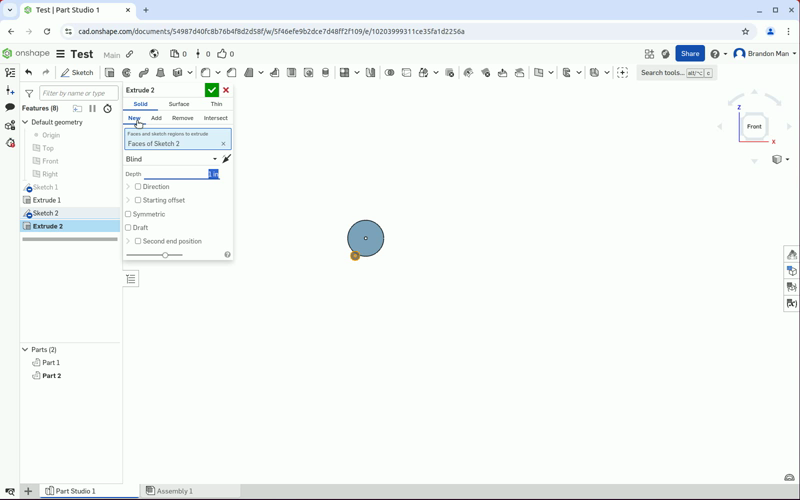
text(0.481)
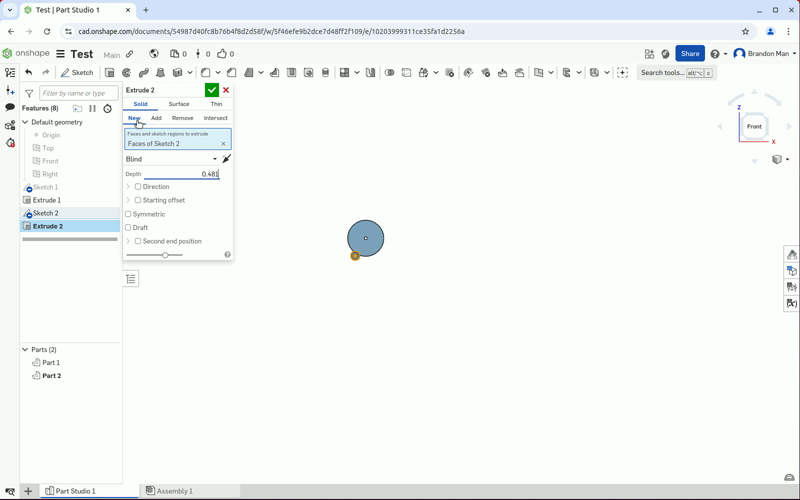
key(enter)
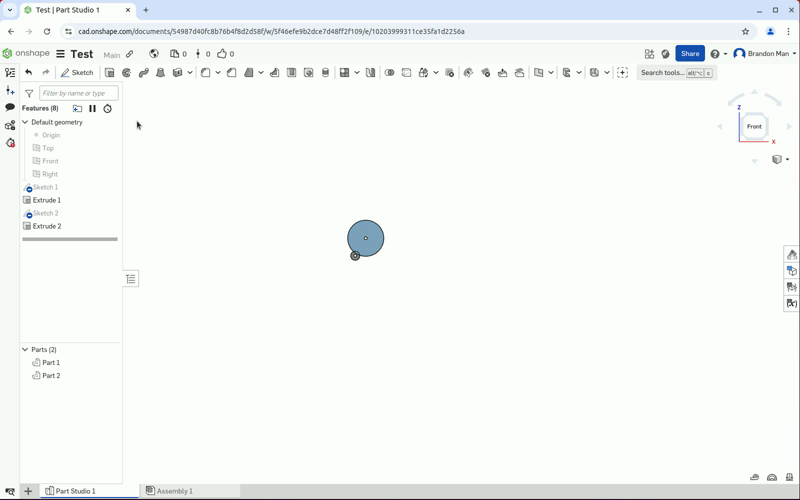
key(shift+h)
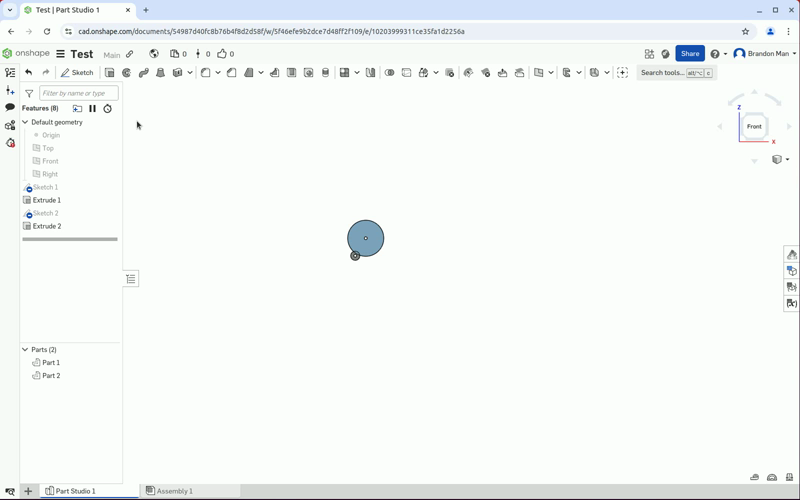
key(shift+h)
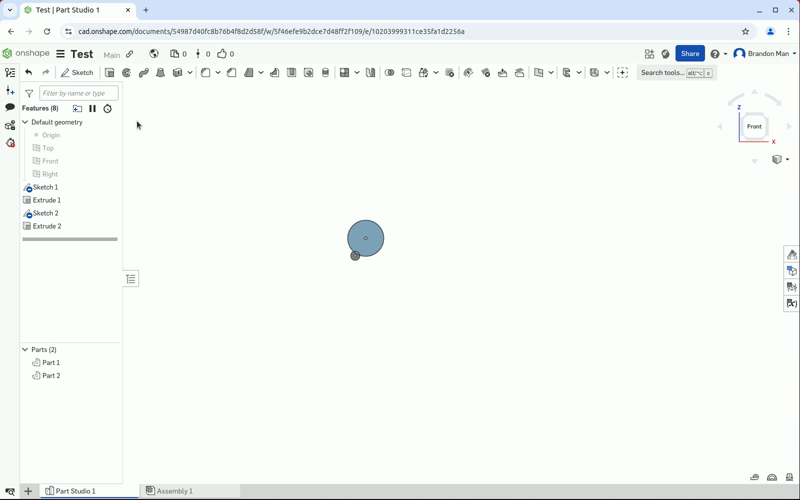
key(shift+7)
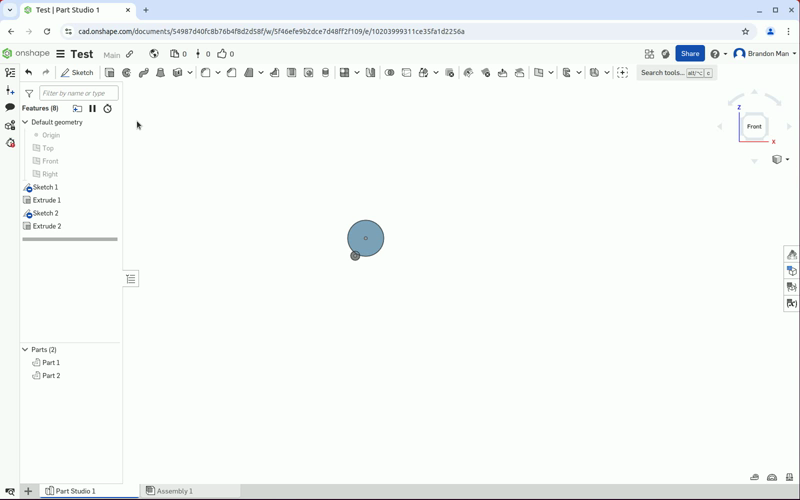
key(left, 2)
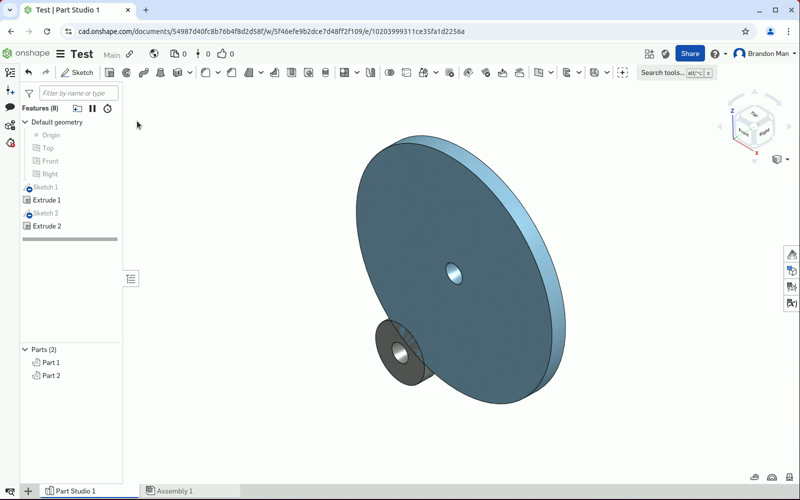
key(down, 2)
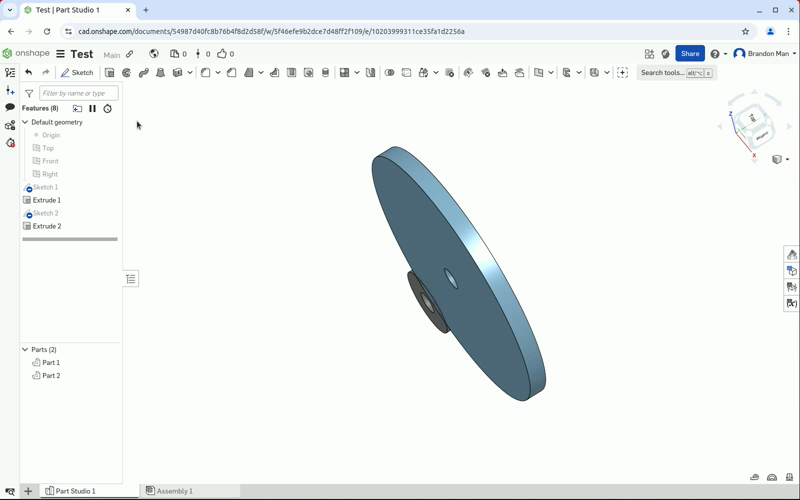
key(up, 2)
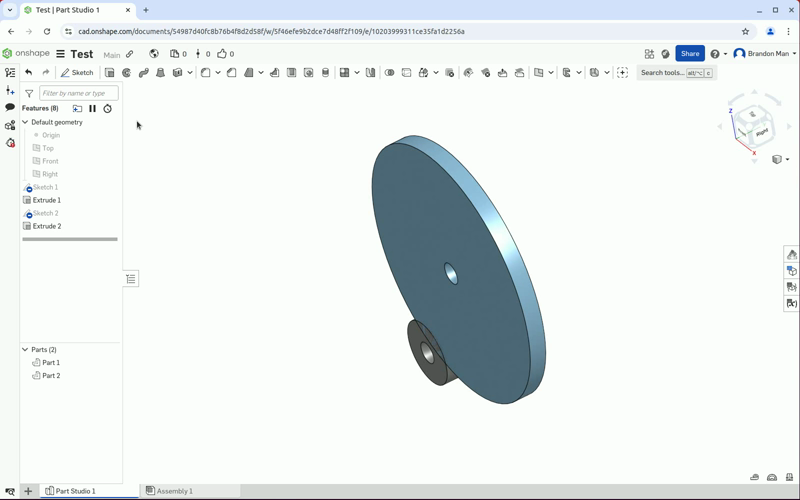
key(right, 2)
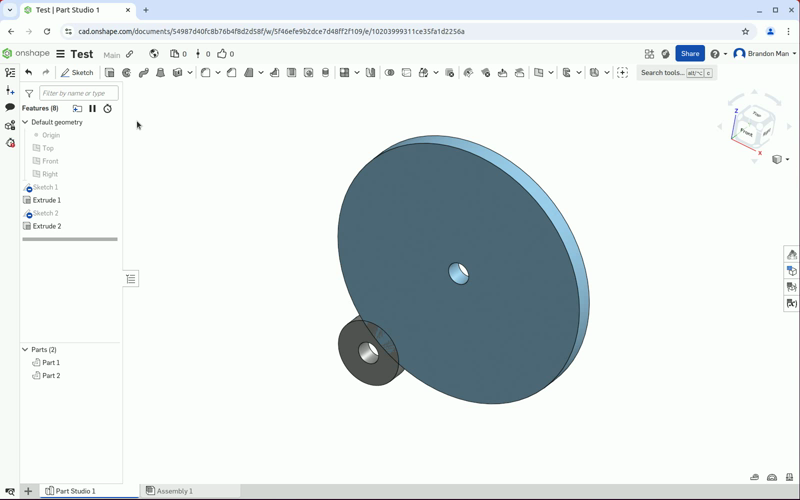
mouse_move(73, 189)
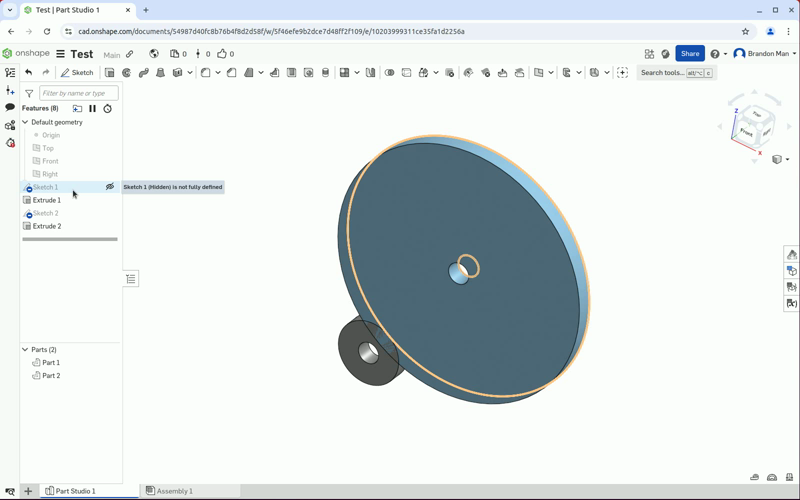
click(73, 189)